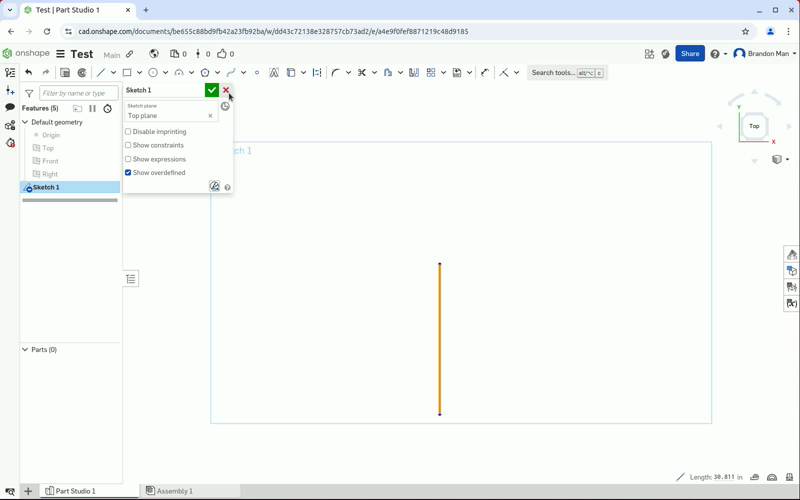
key(shift+h)
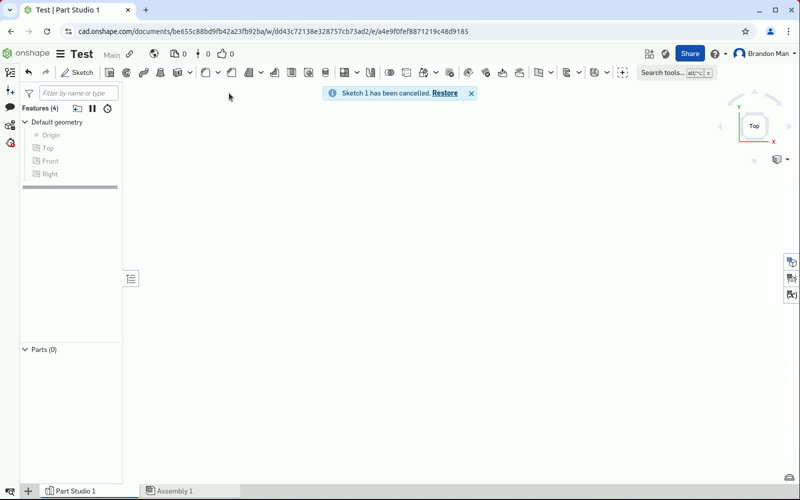
mouse_move(73, 352)
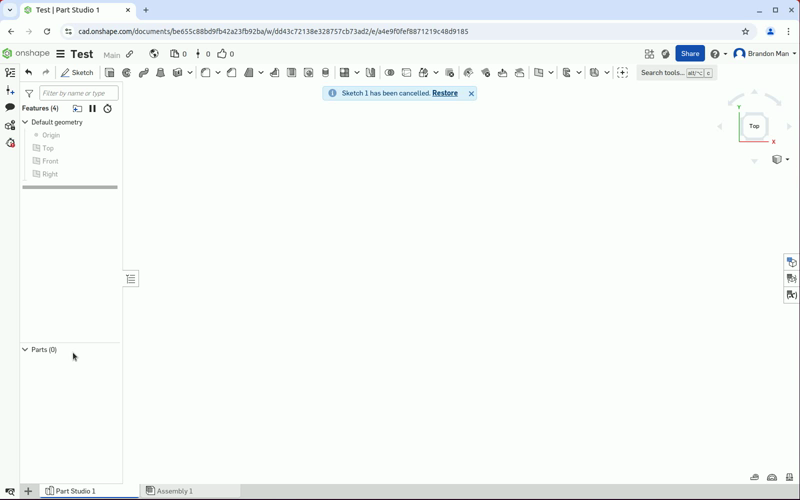
key(y)
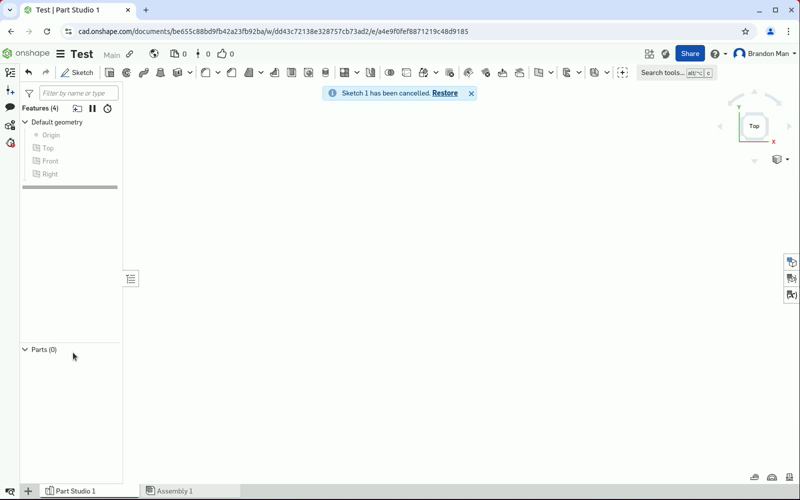
key(shift+p)
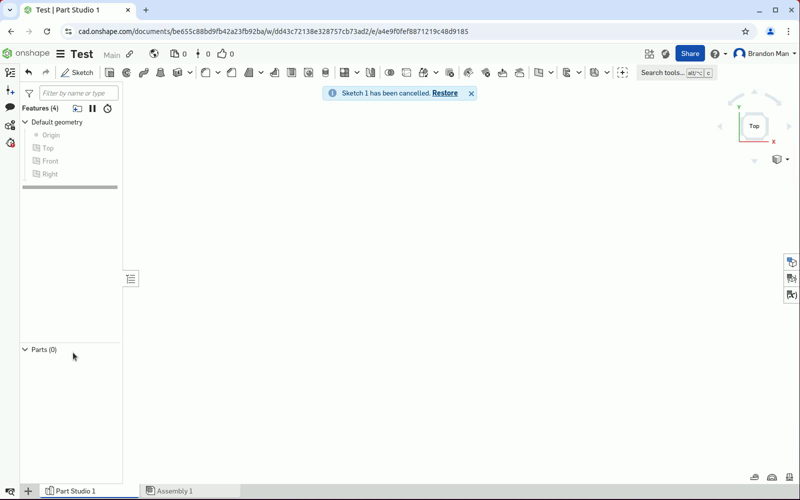
key(space)
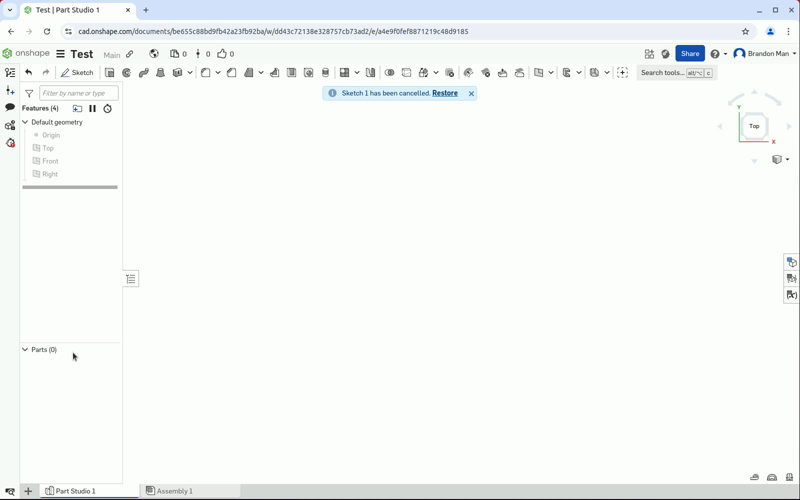
key_down(shift)
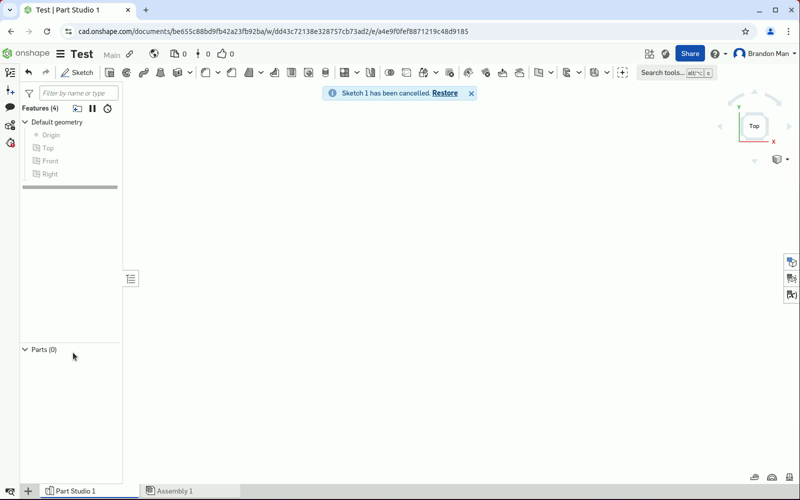
key(up)
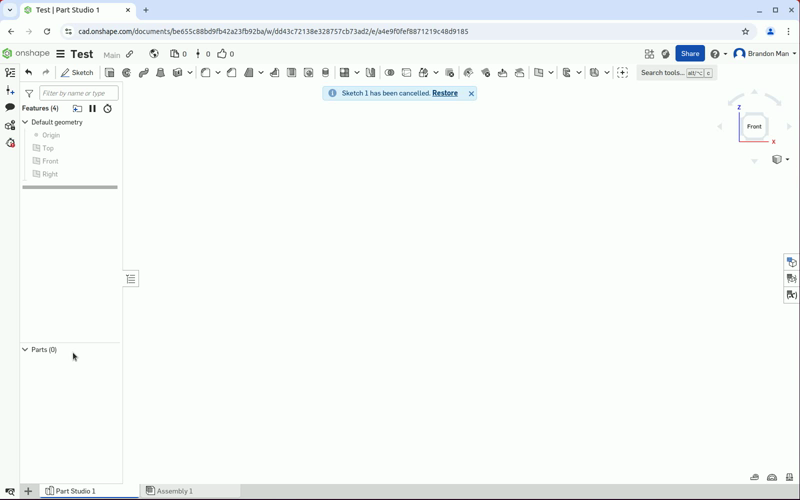
key_up(shift)
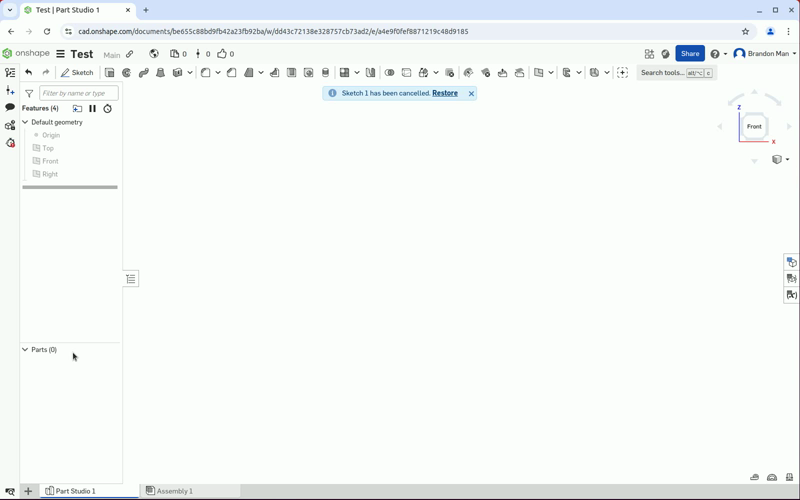
mouse_move(73, 352)
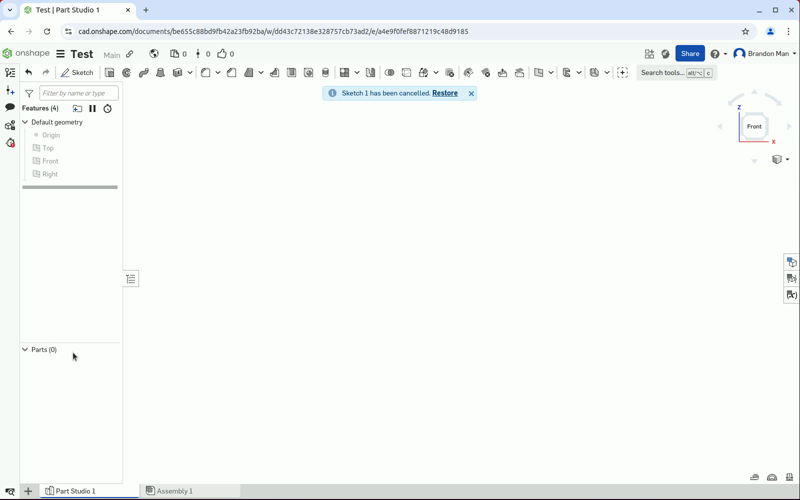
key(shift+y)
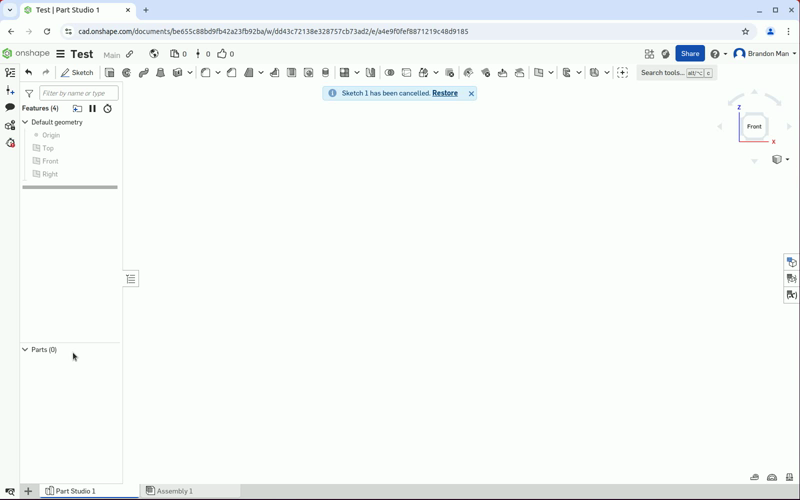
key(shift+s)
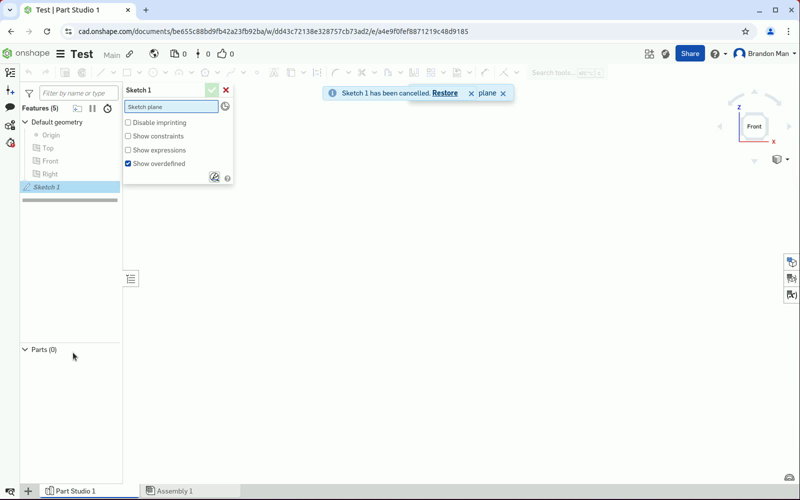
mouse_move(73, 163)
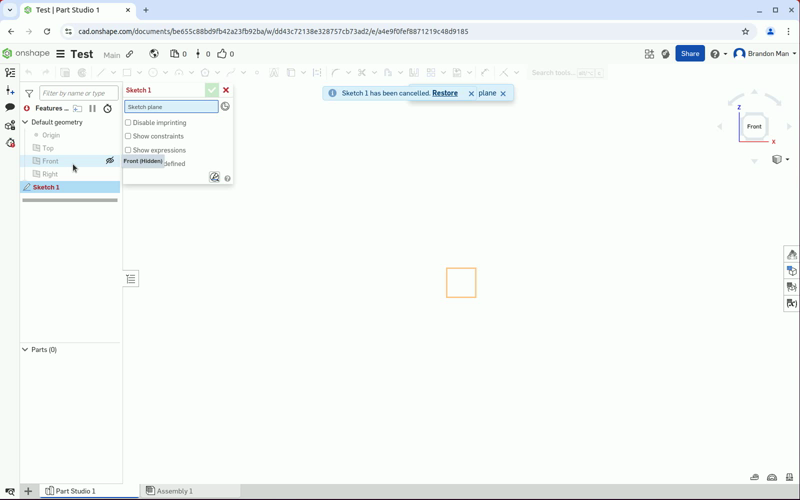
click(73, 163)
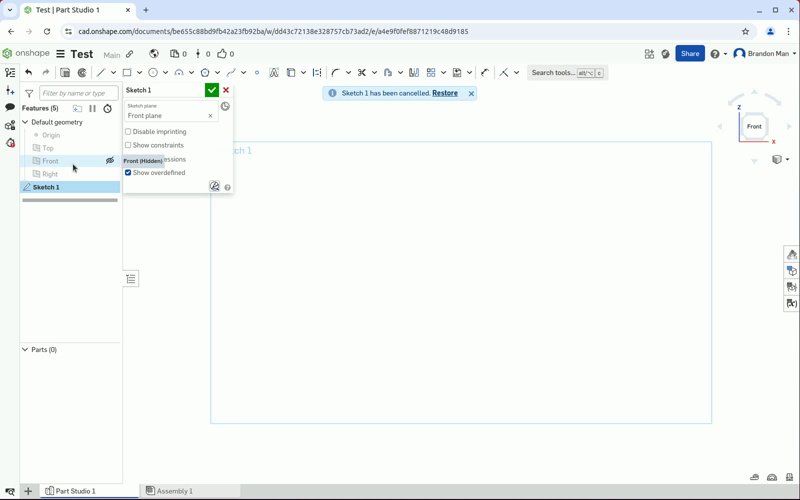
mouse_move(73, 352)
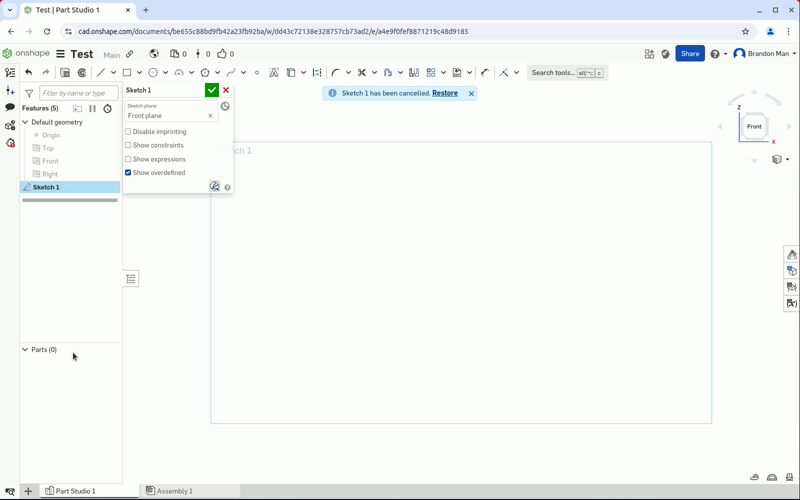
key(y)
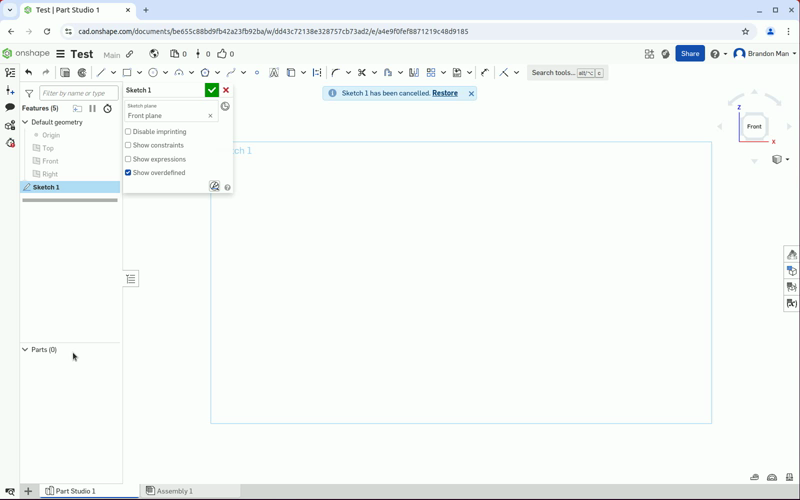
key(c)
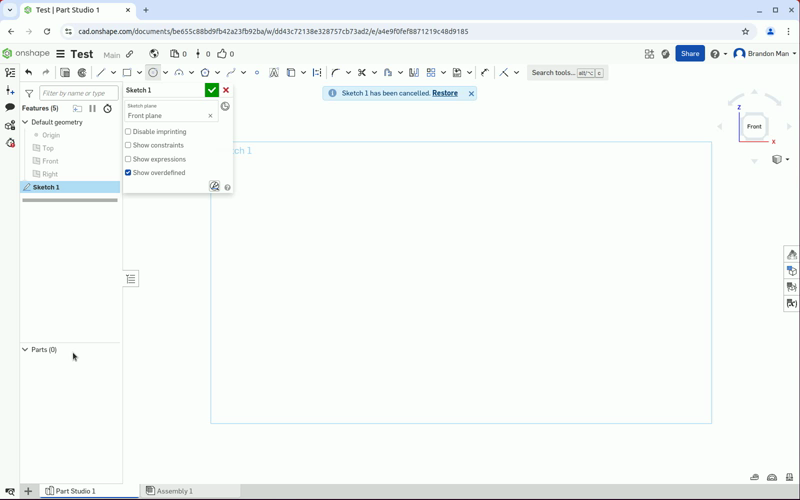
key_down(shift)
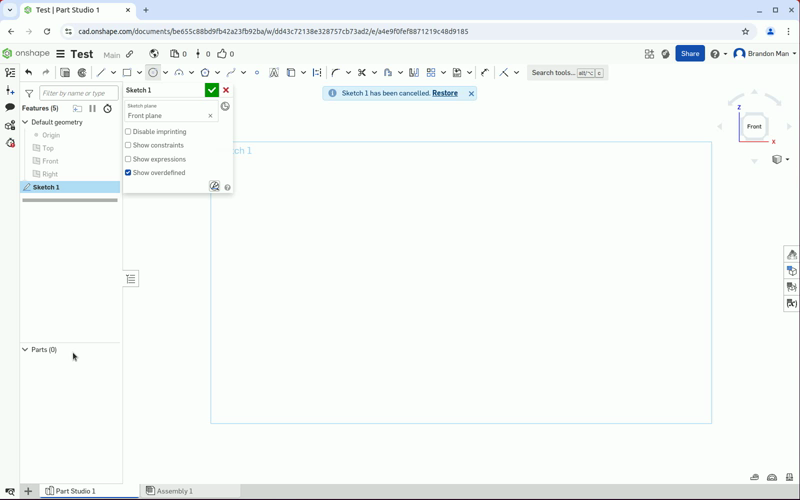
mouse_move(461, 282)
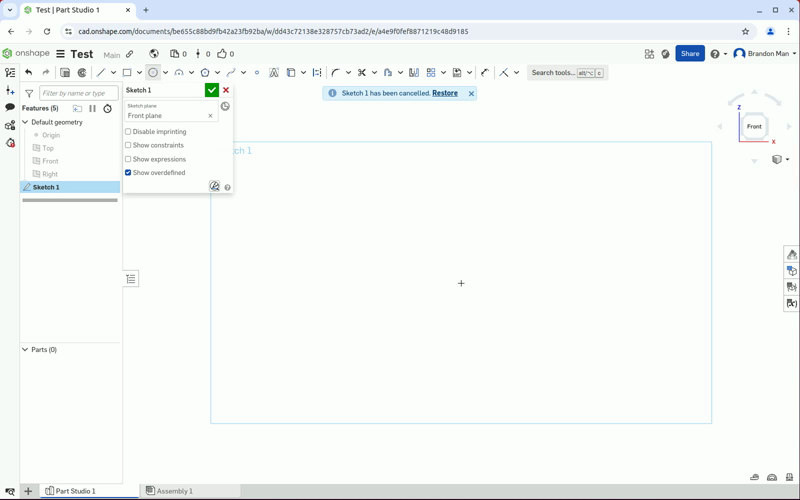
click(461, 282)
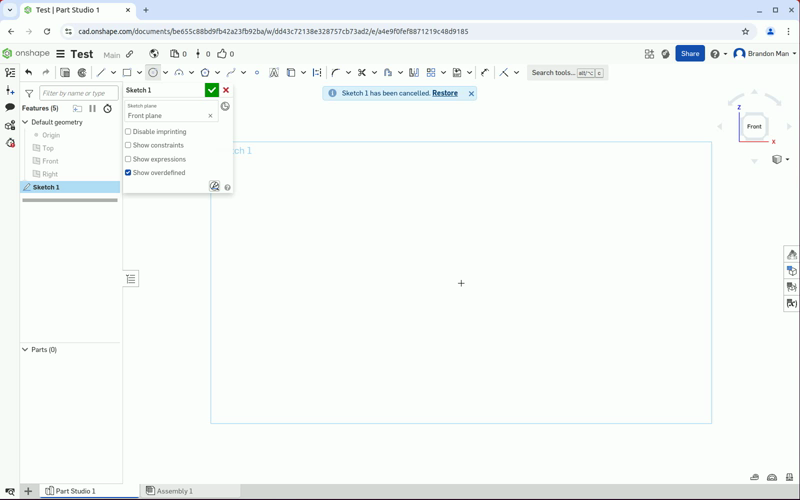
key_up(shift)
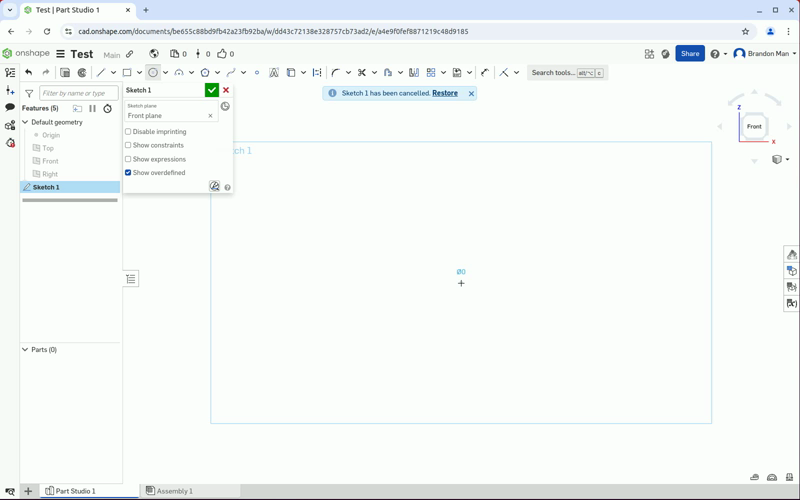
mouse_move(497, 282)
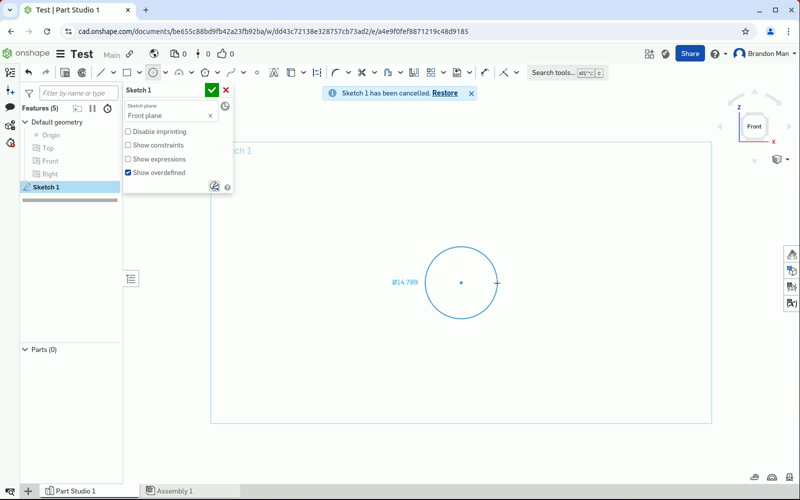
click(497, 282)
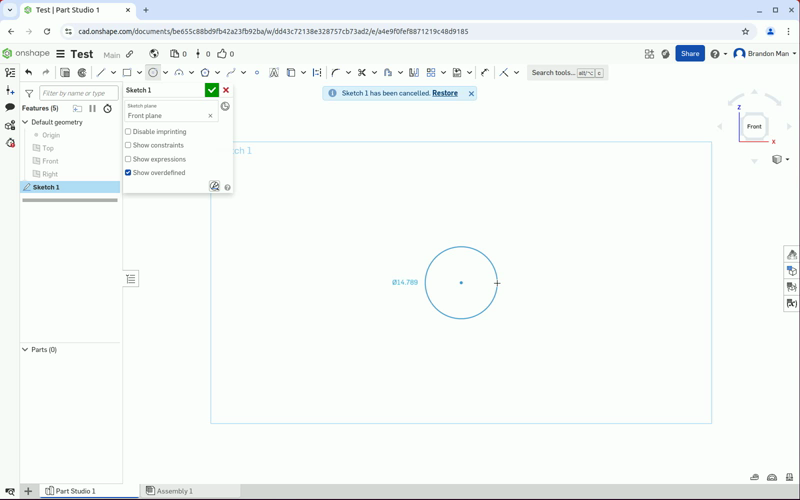
key(esc)
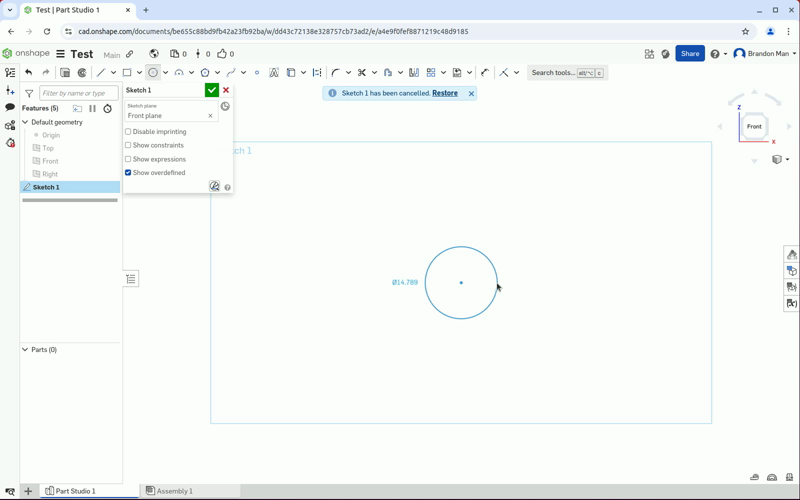
key(c)
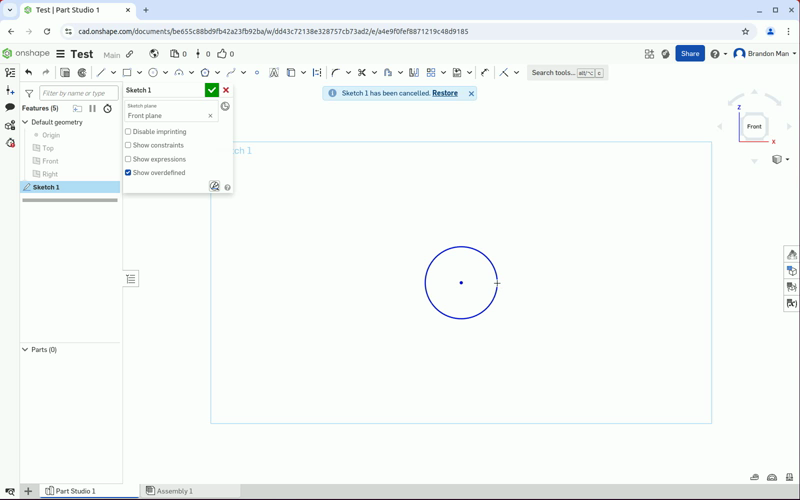
key_down(shift)
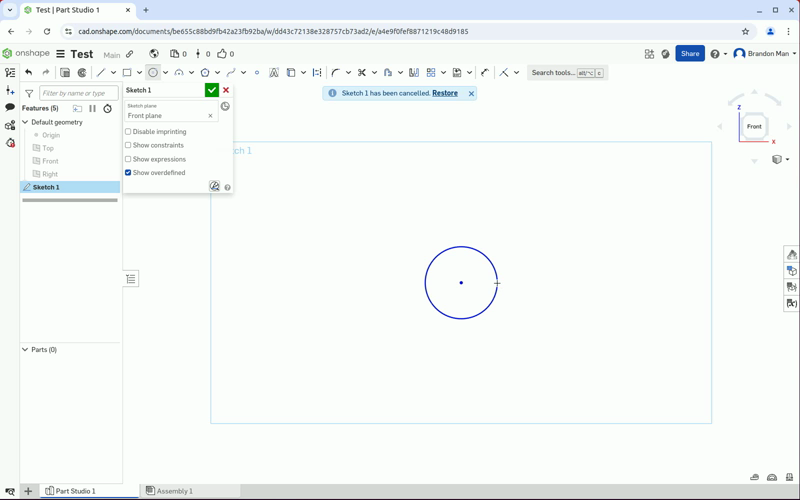
mouse_move(461, 282)
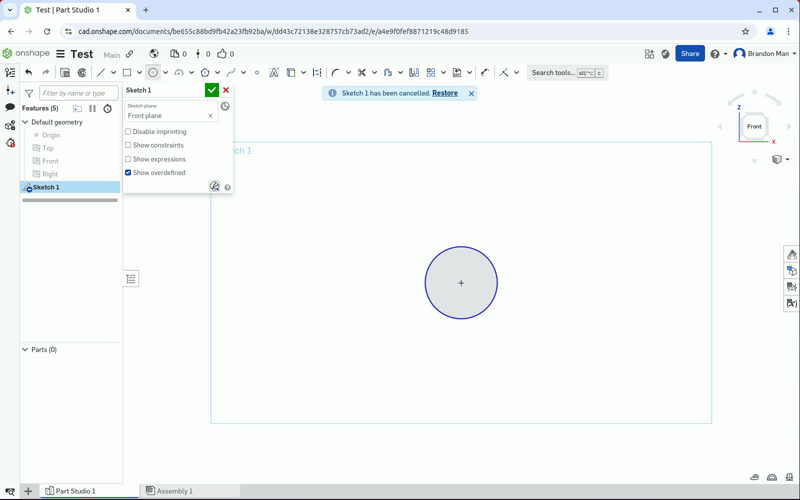
click(461, 282)
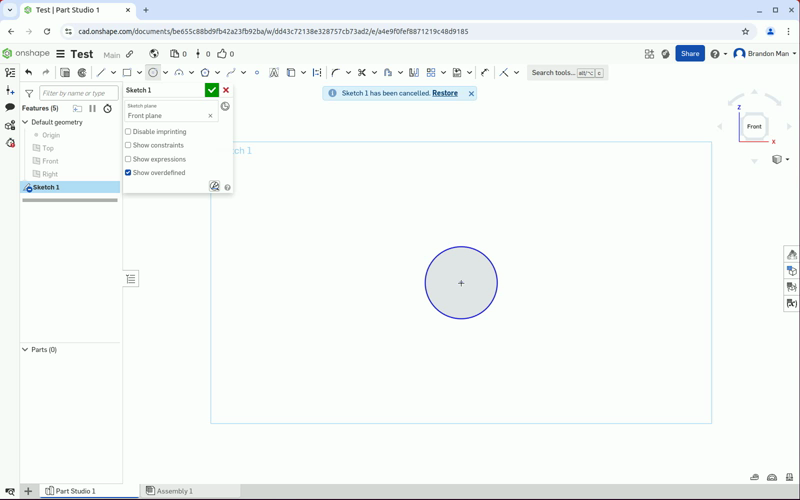
key_up(shift)
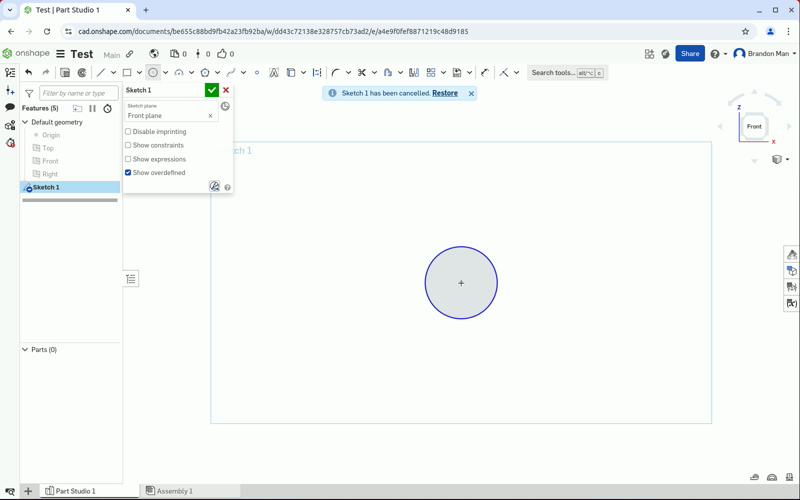
mouse_move(479, 282)
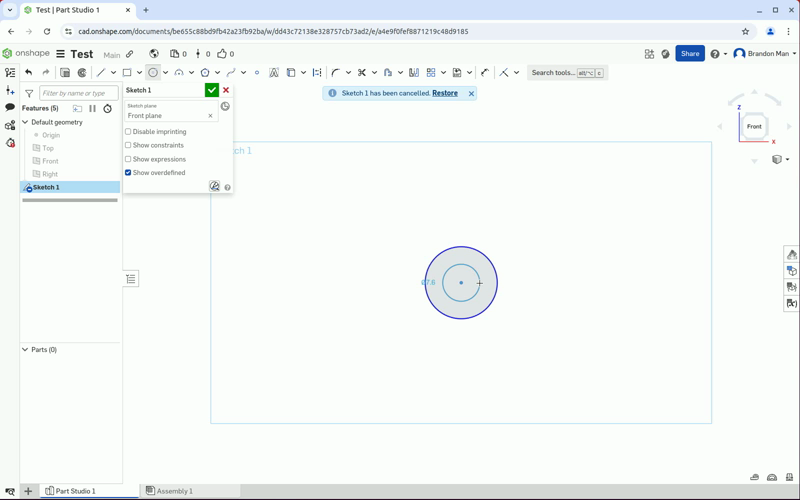
click(479, 282)
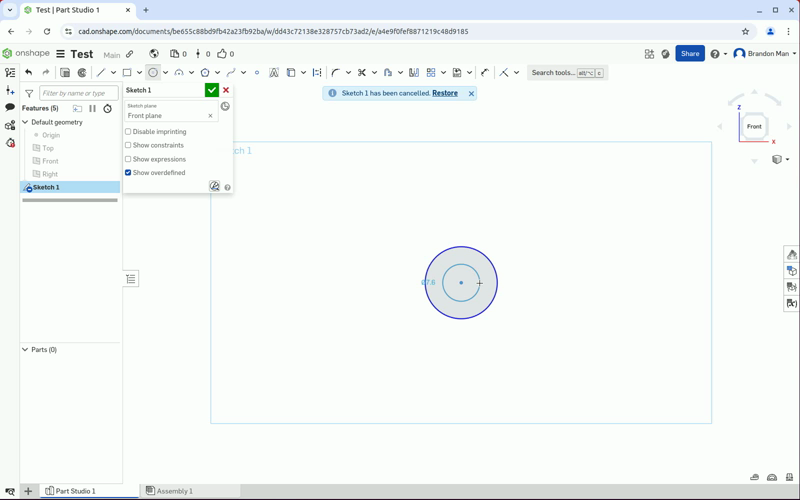
key(esc)
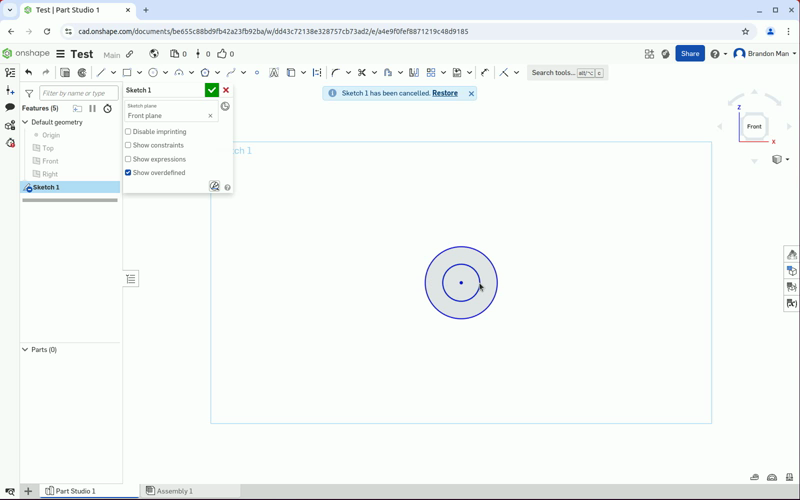
mouse_move(441, 273)
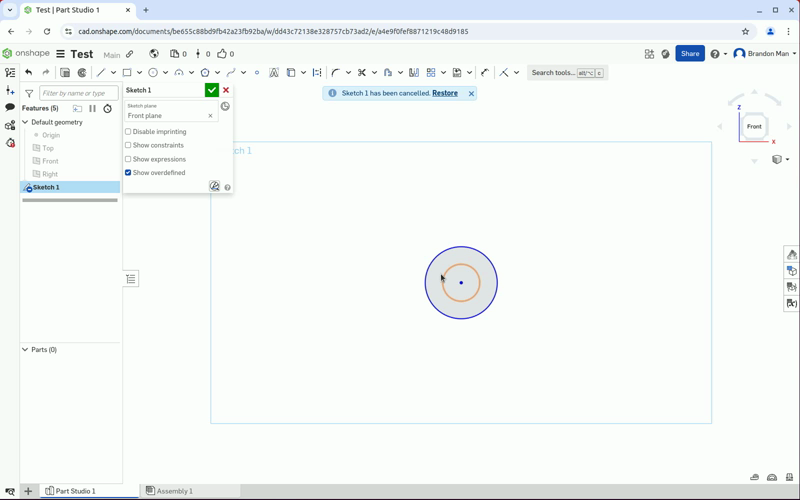
click(441, 273)
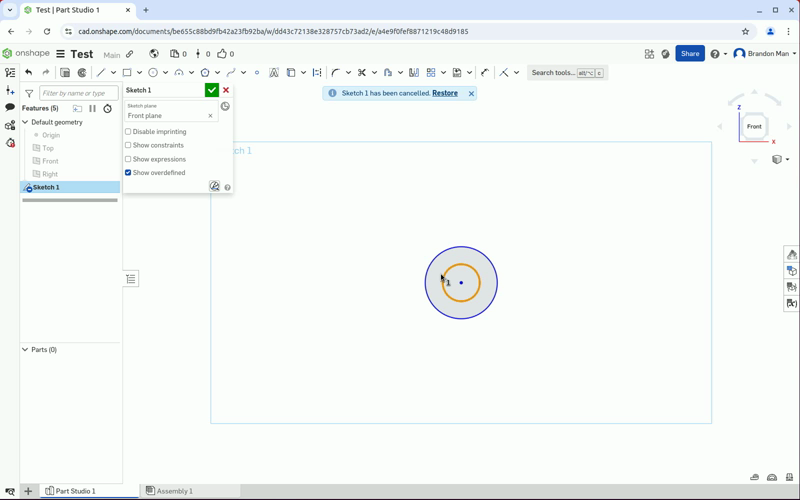
mouse_move(73, 352)
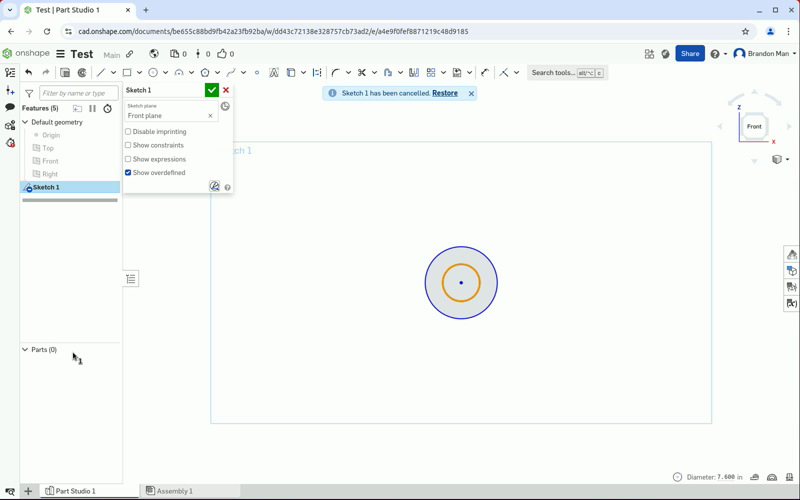
key(shift+y)
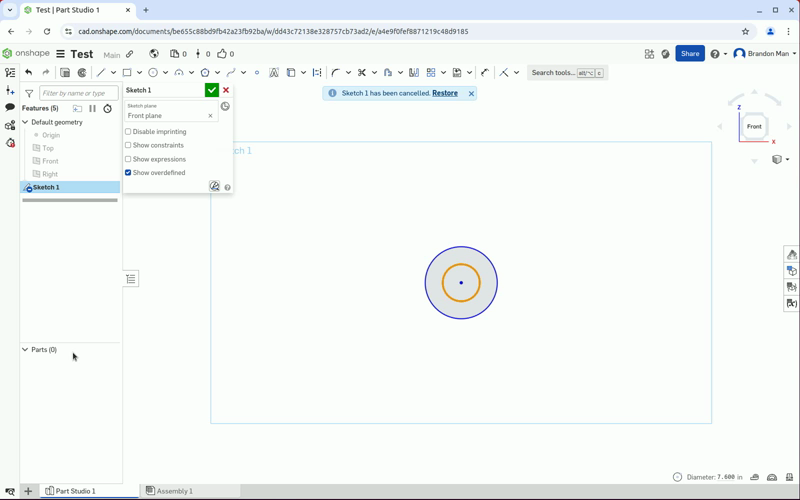
key(shift+e)
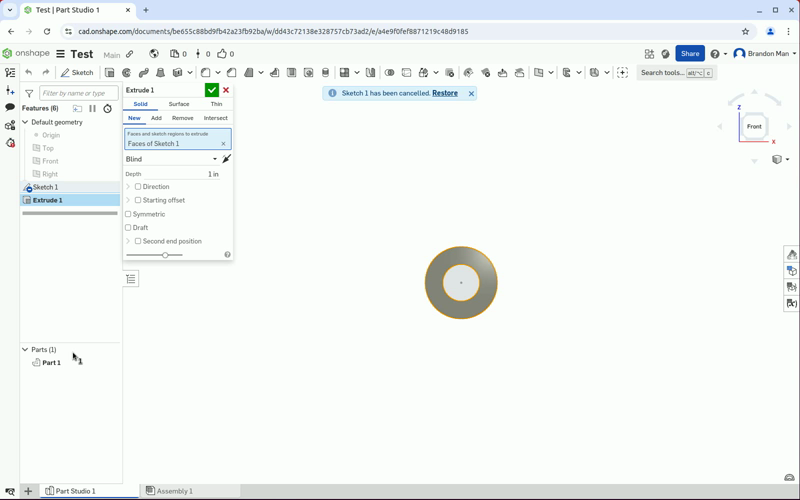
mouse_move(143, 106)
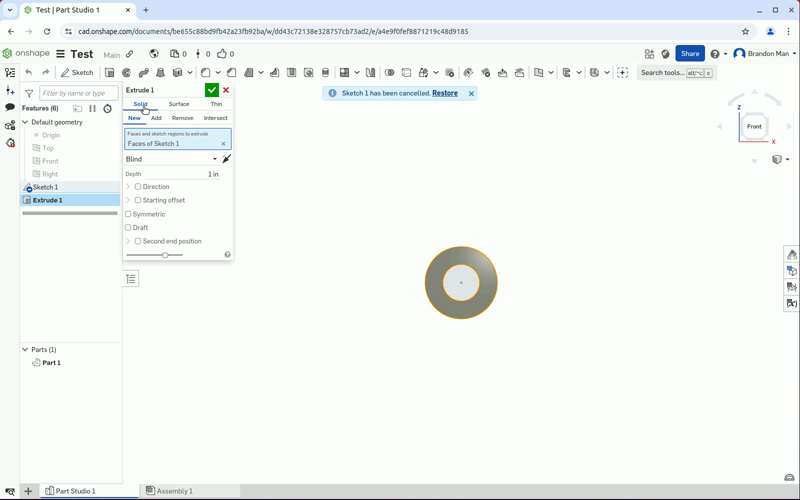
click(143, 106)
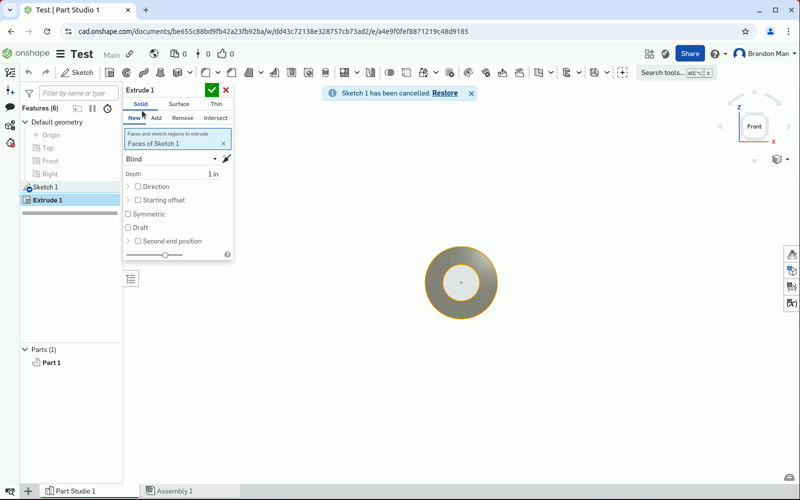
mouse_move(137, 120)
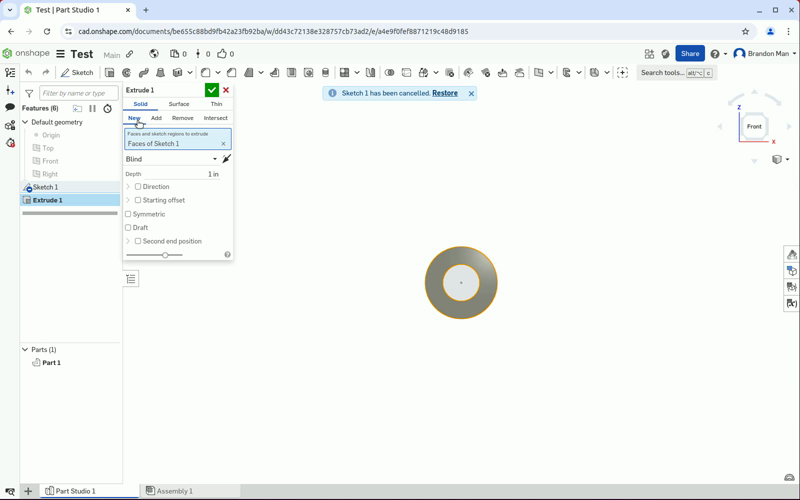
click(137, 120)
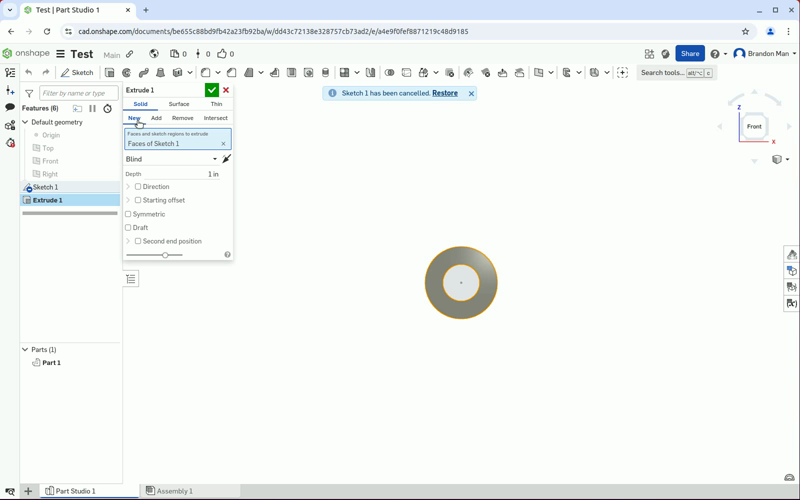
key(tab, 4)
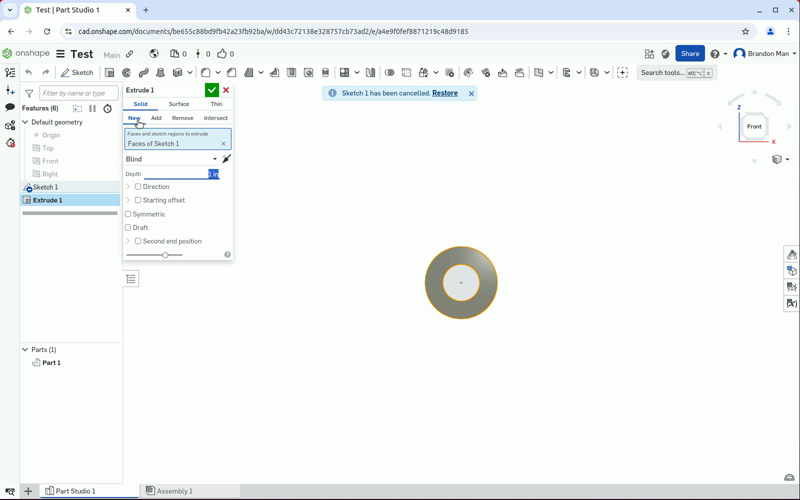
text(3.129)
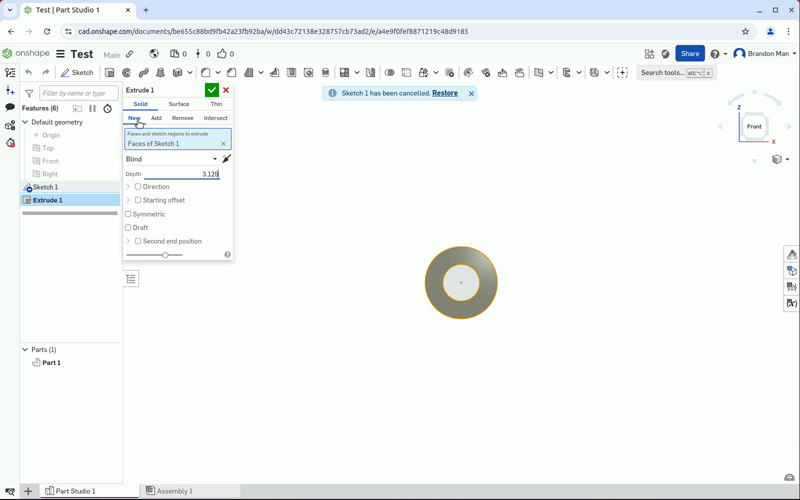
key(enter)
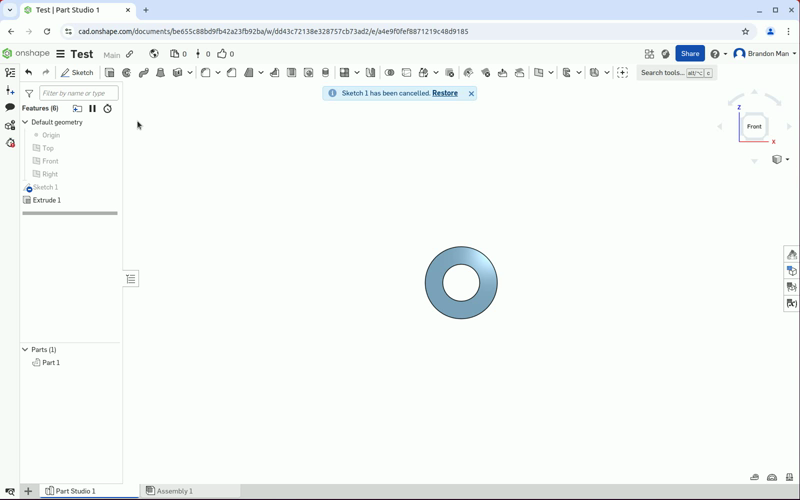
key(shift+h)
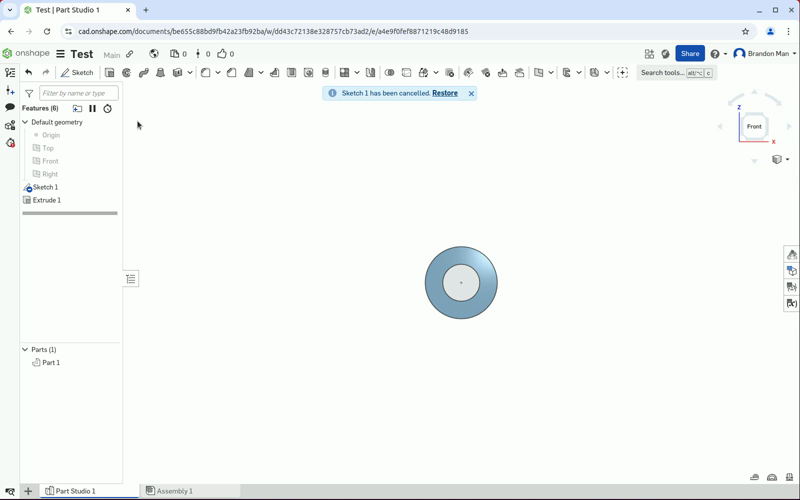
key(shift+h)
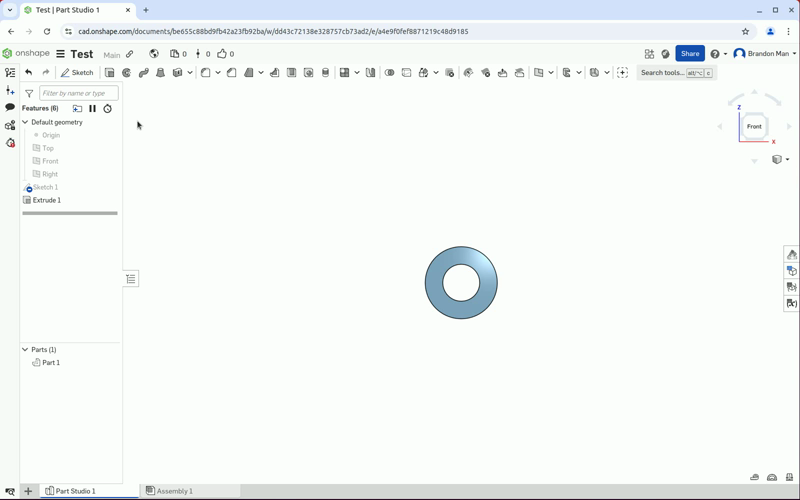
mouse_move(73, 189)
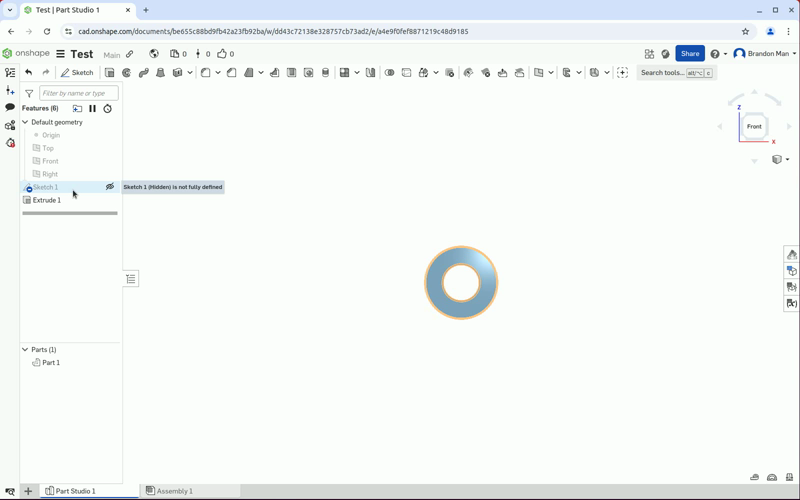
click(73, 189)
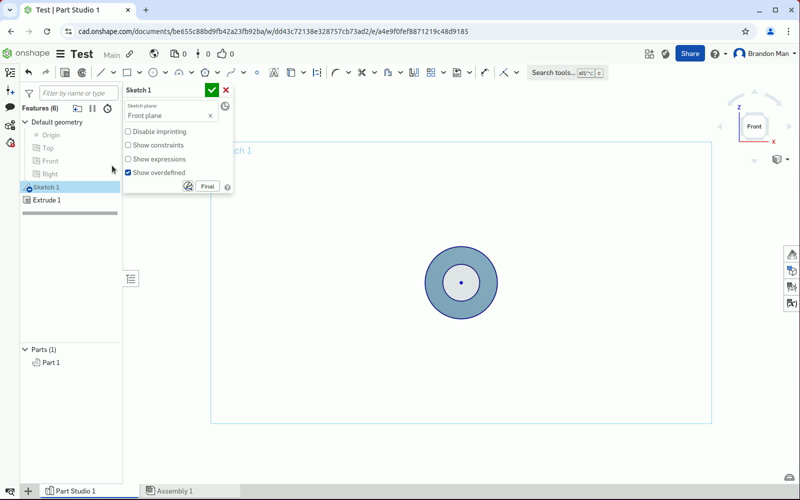
mouse_move(229, 92)
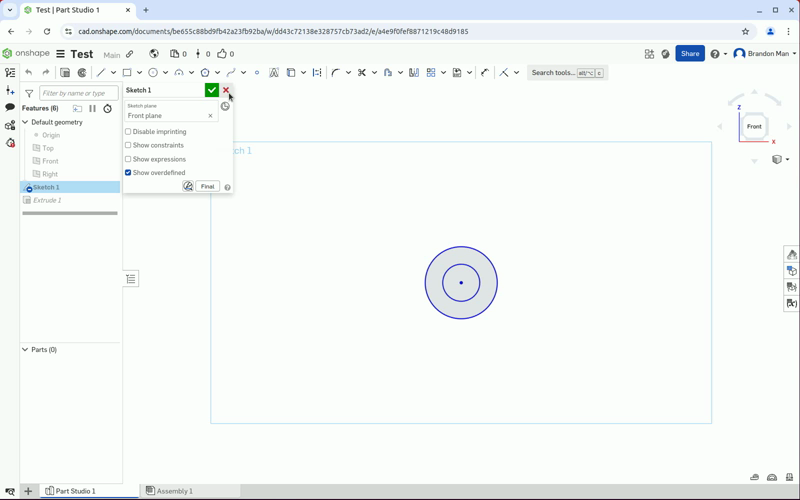
click(229, 92)
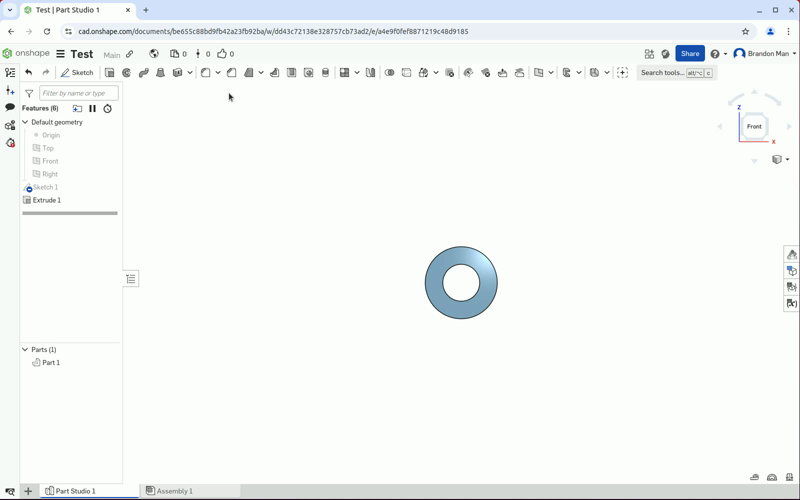
mouse_move(541, 75)
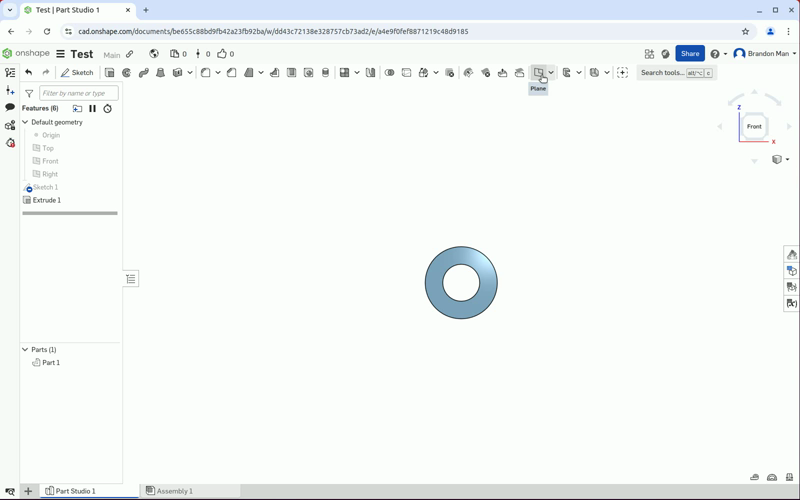
click(541, 75)
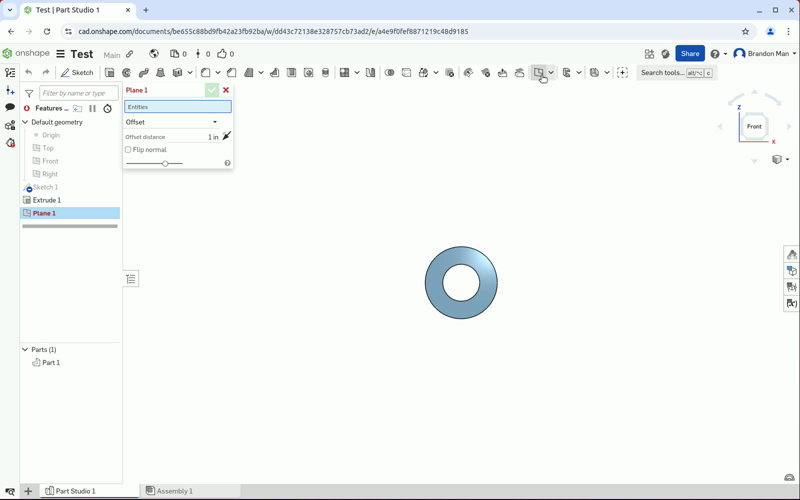
mouse_move(73, 163)
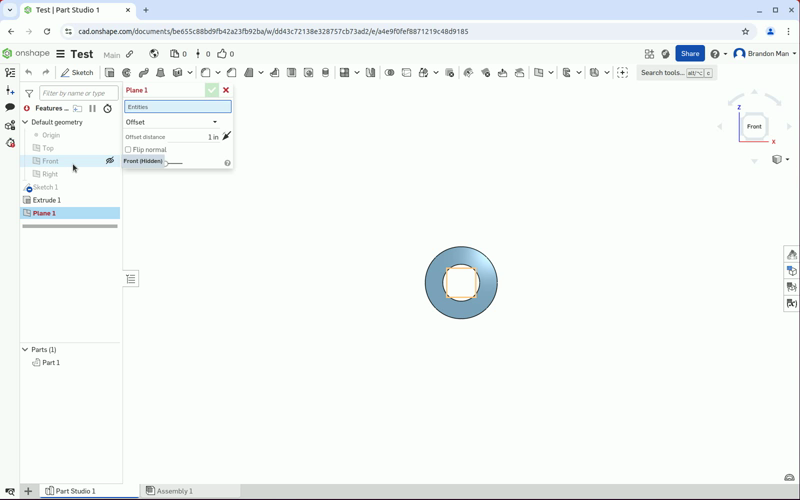
click(73, 163)
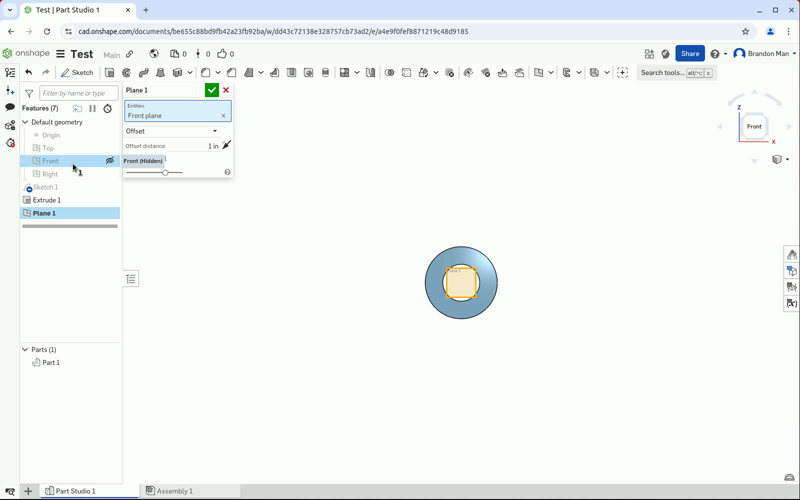
key(tab, 2)
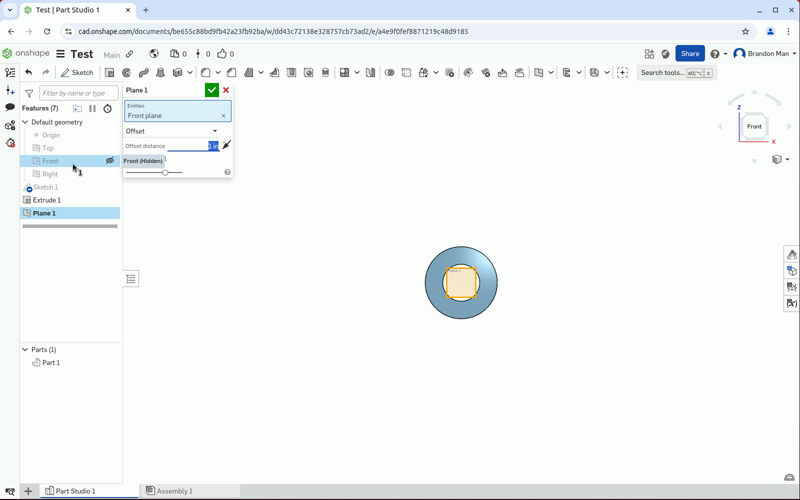
text(3.143)
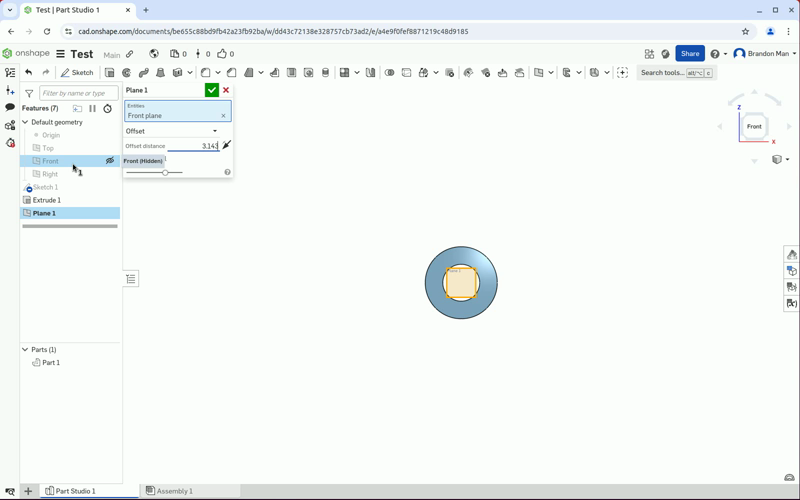
key(enter, 2)
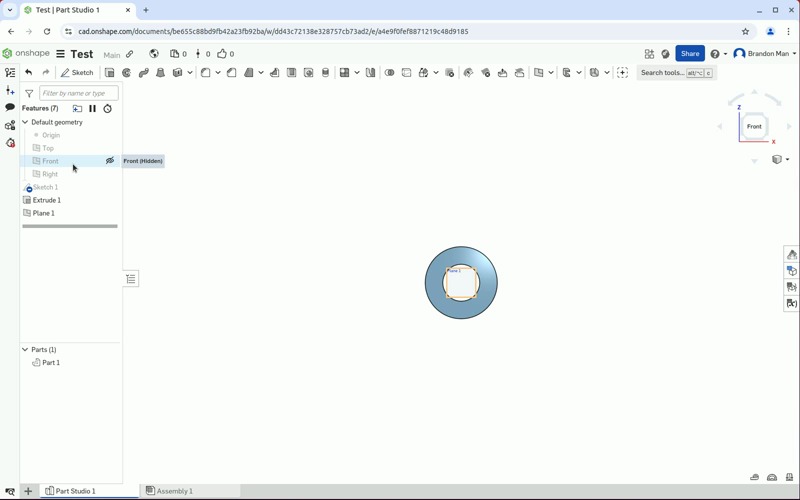
key(shift+s)
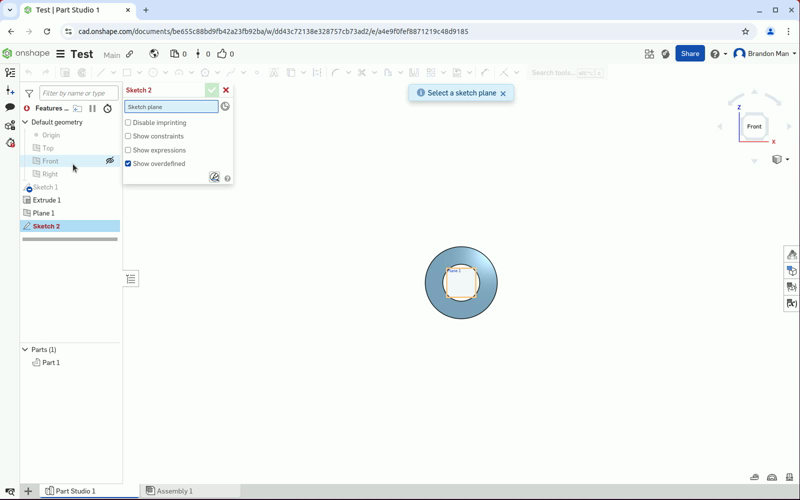
mouse_move(73, 215)
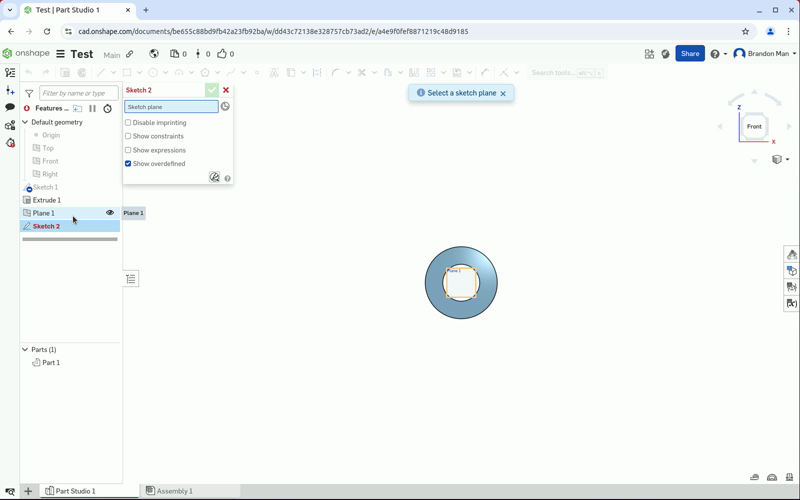
click(73, 215)
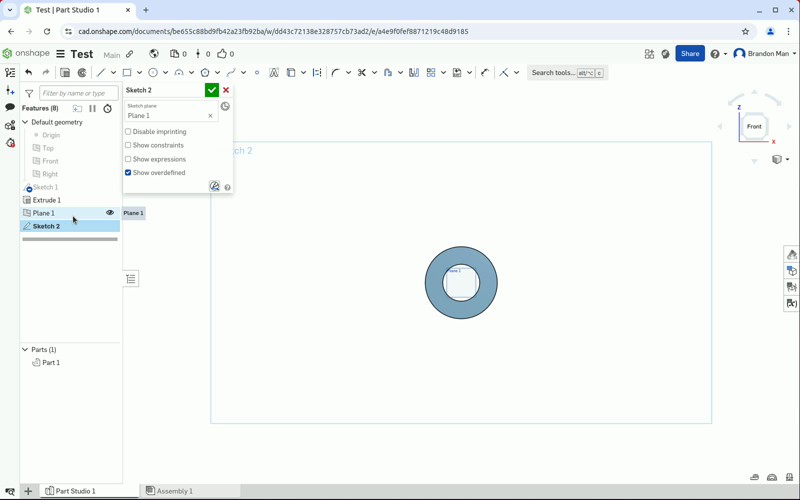
mouse_move(73, 352)
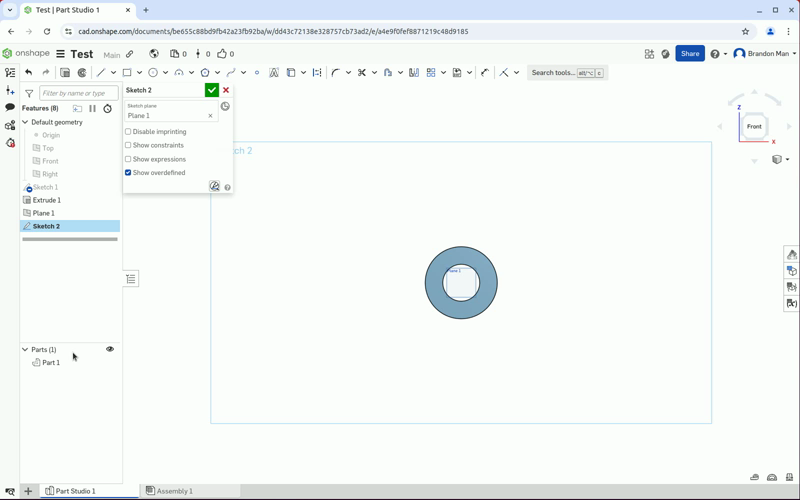
key(y)
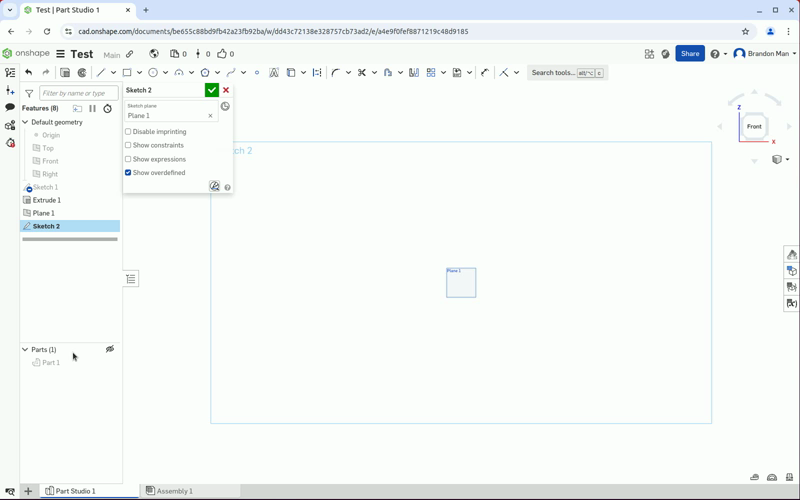
key(c)
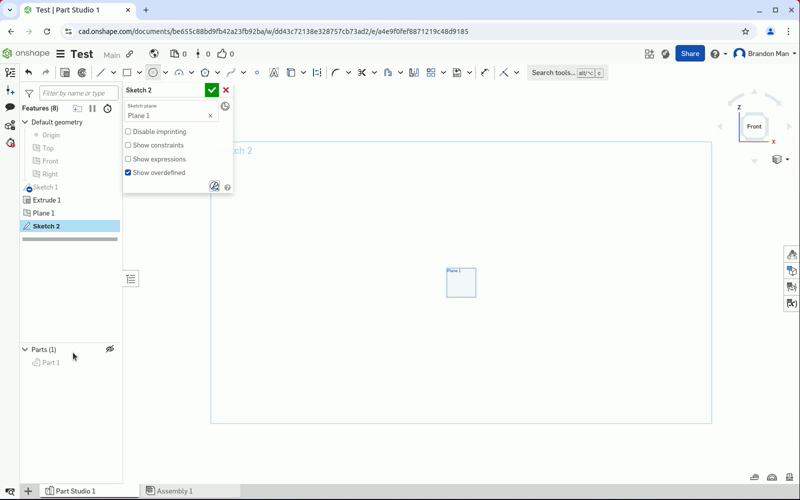
key_down(shift)
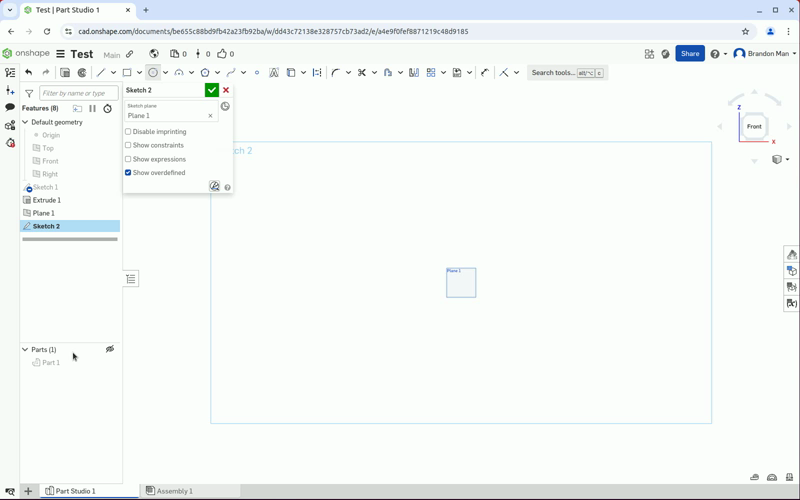
mouse_move(461, 282)
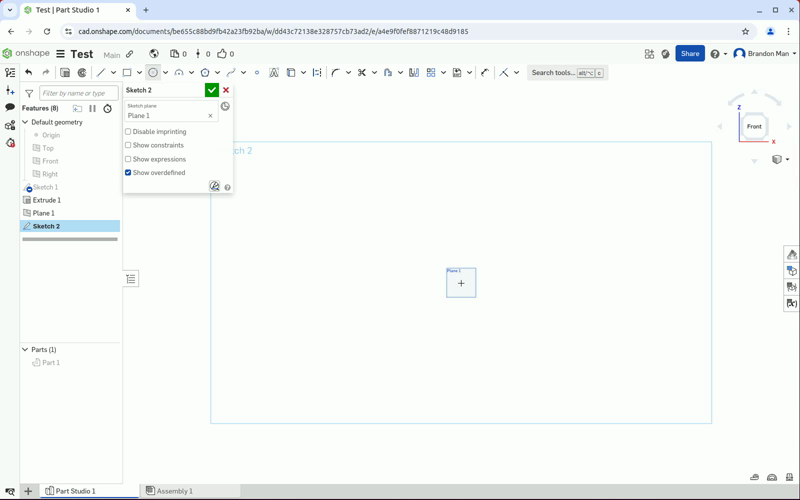
click(461, 282)
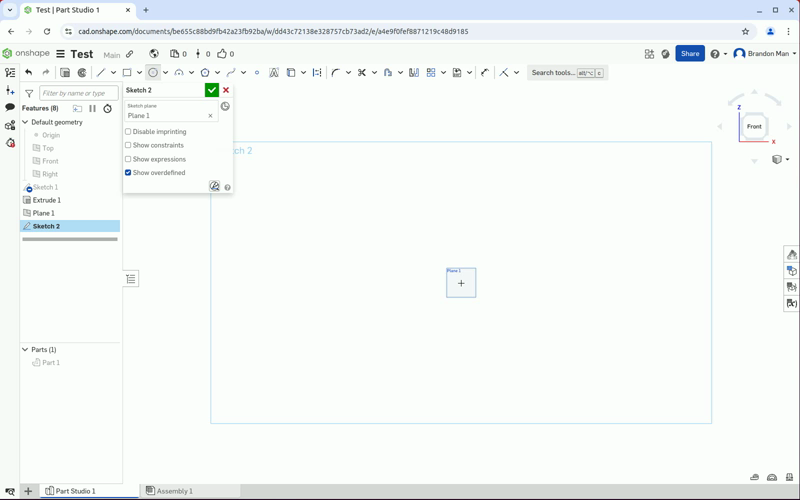
key_up(shift)
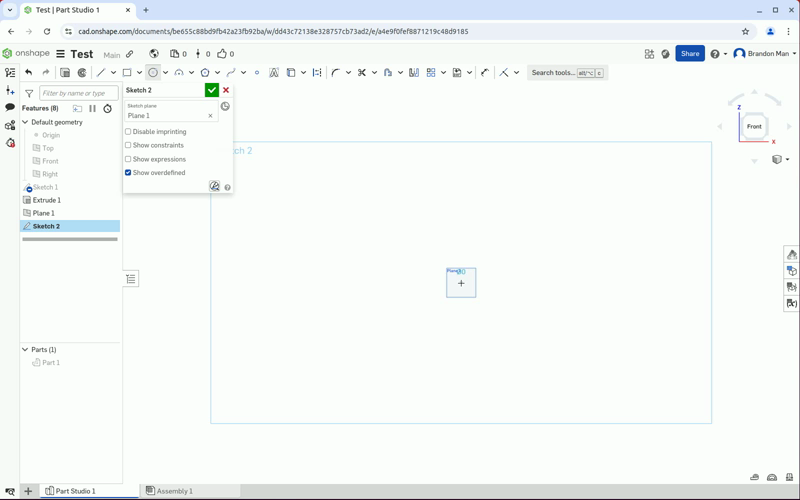
mouse_move(494, 282)
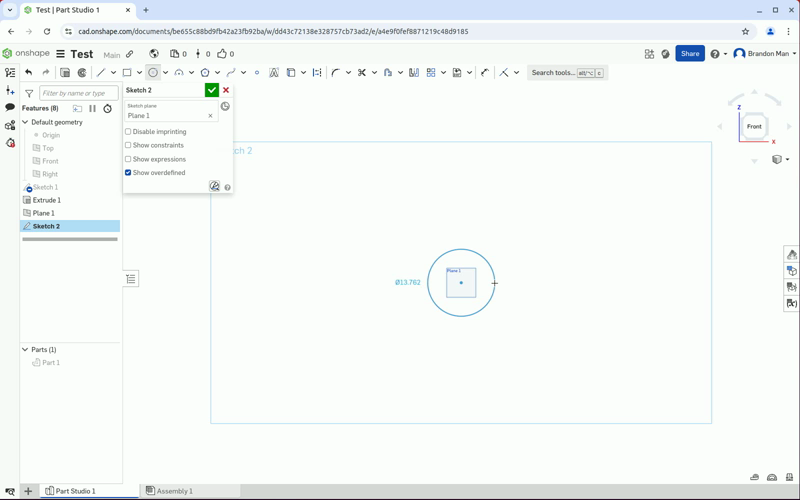
click(494, 282)
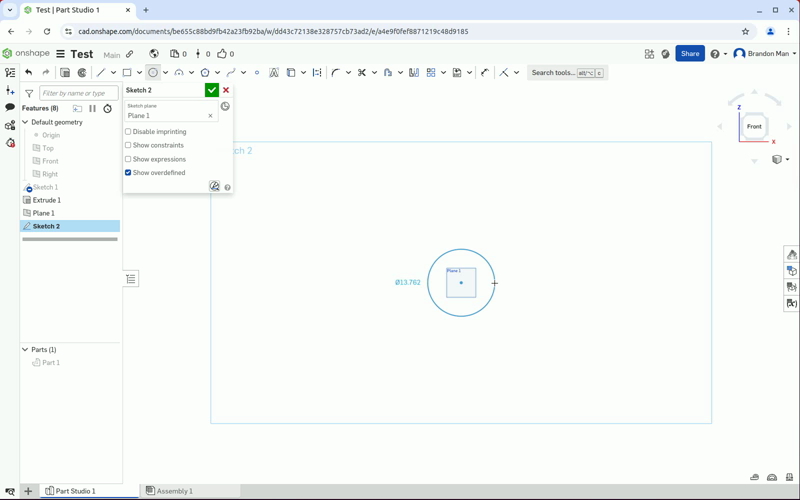
key(esc)
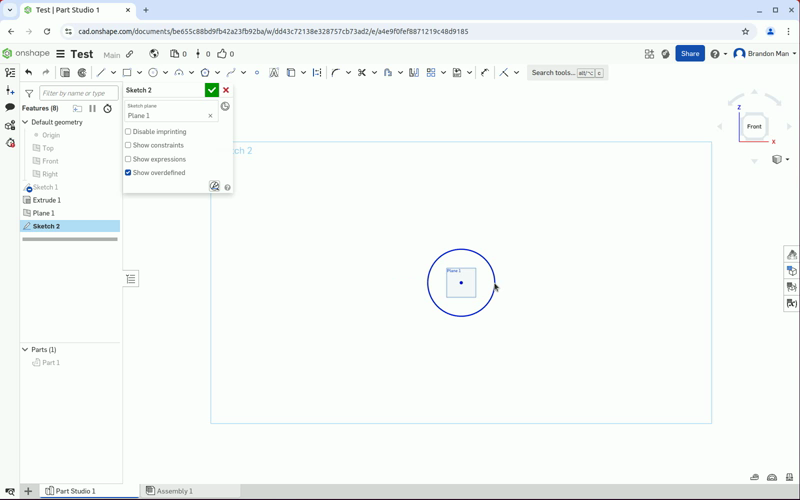
key(c)
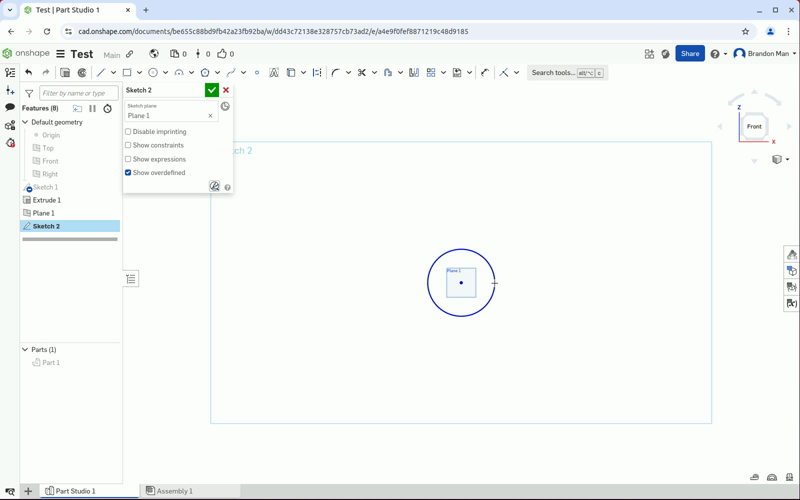
key_down(shift)
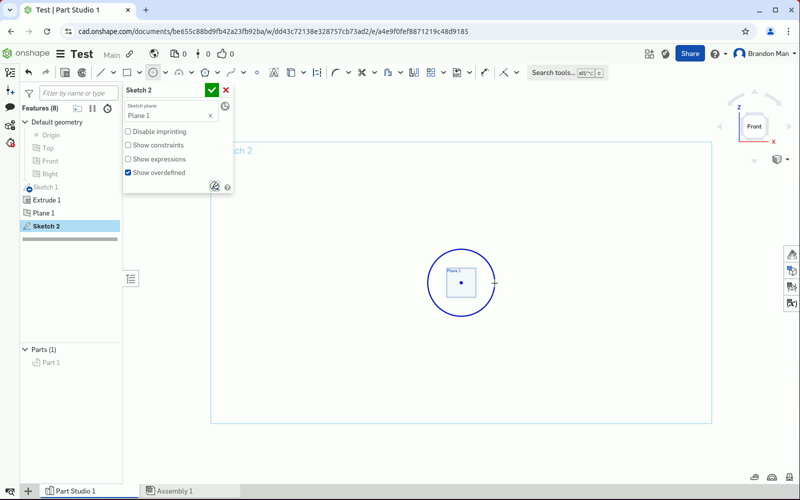
mouse_move(461, 282)
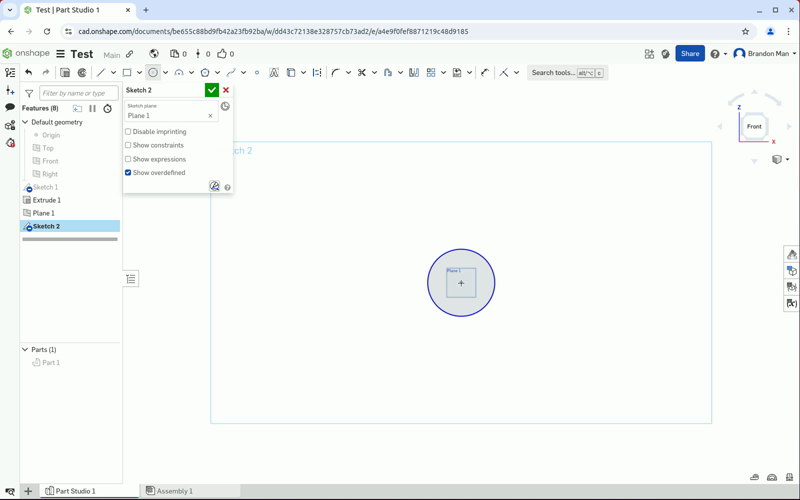
click(461, 282)
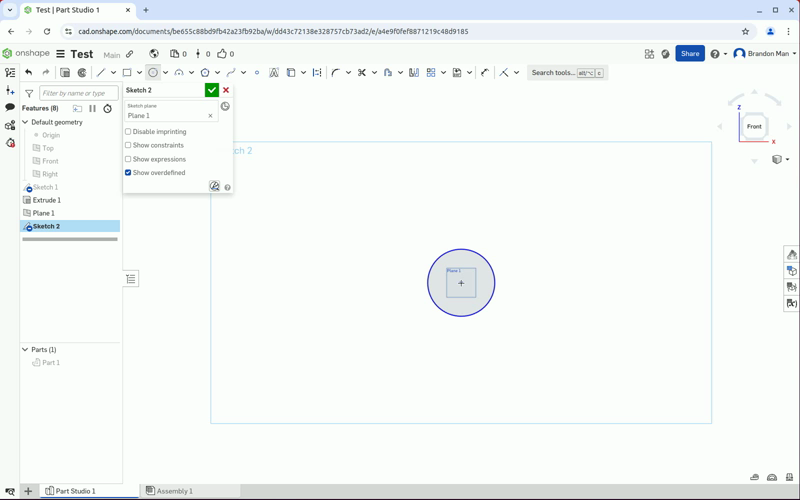
key_up(shift)
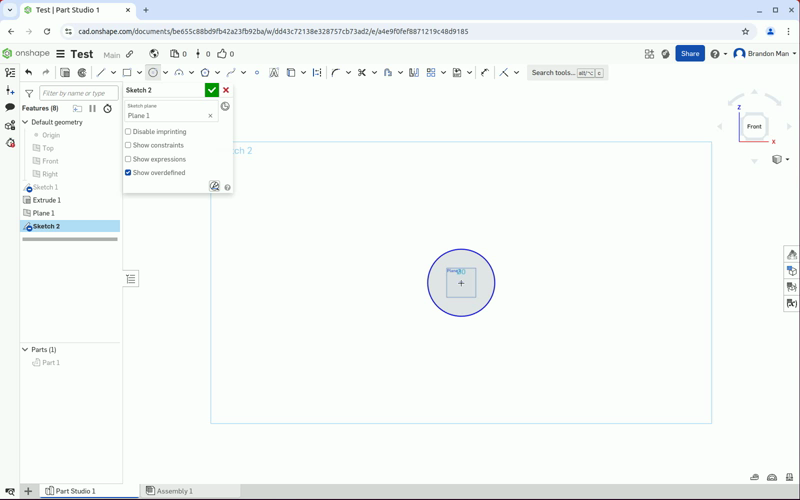
mouse_move(480, 282)
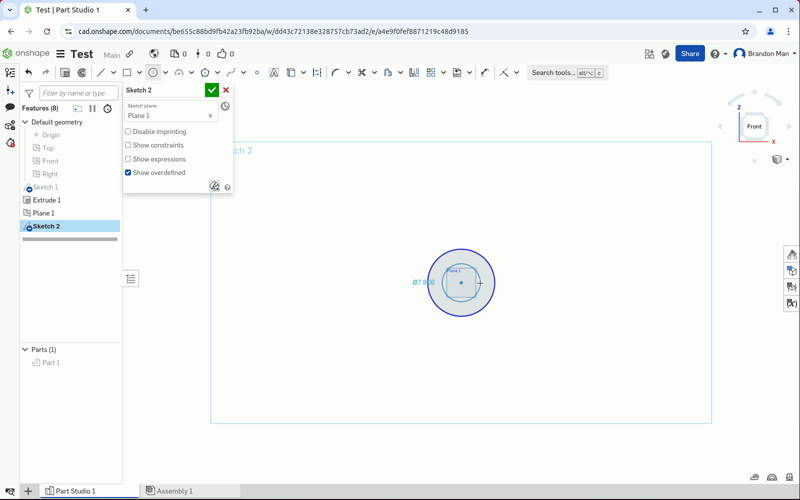
click(480, 282)
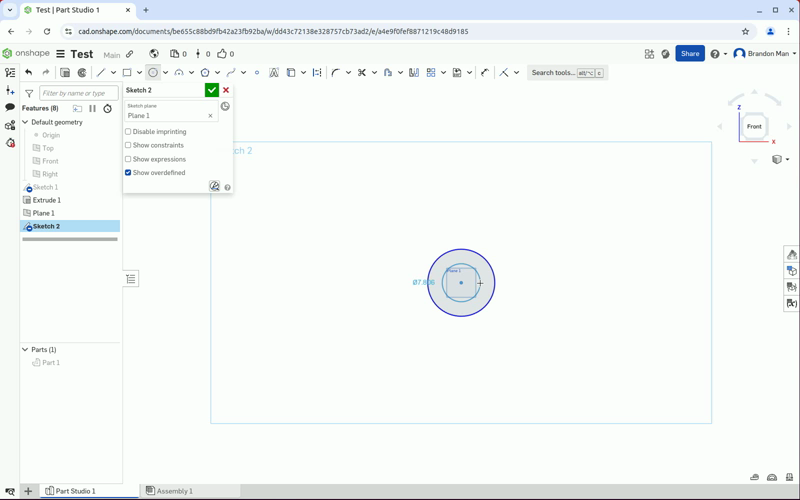
key(esc)
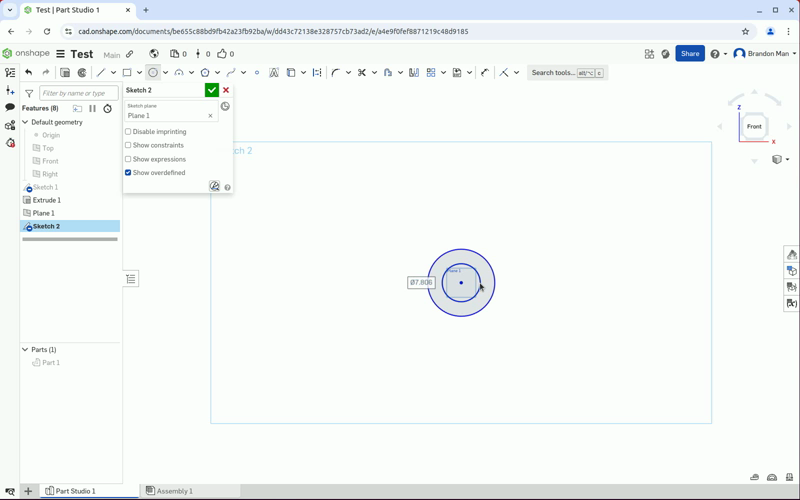
mouse_move(432, 285)
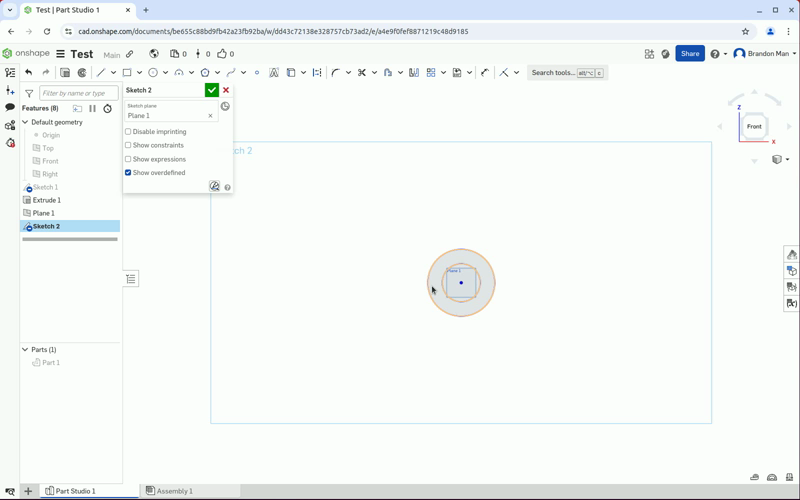
click(432, 285)
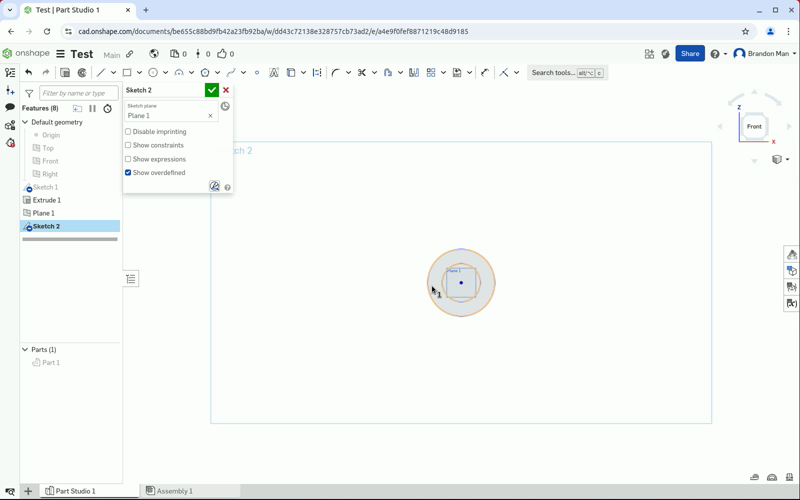
mouse_move(73, 352)
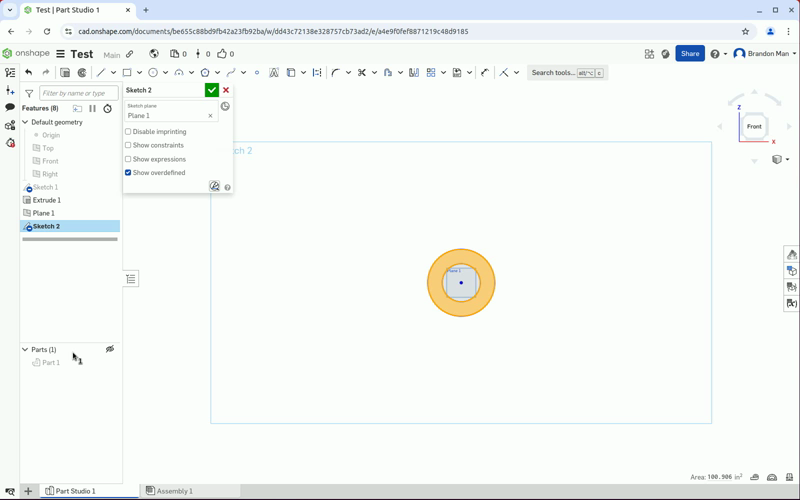
key(shift+y)
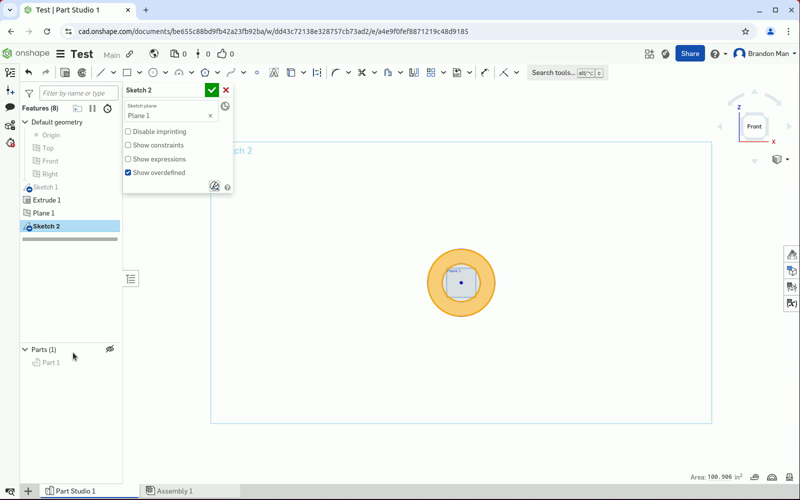
key(shift+e)
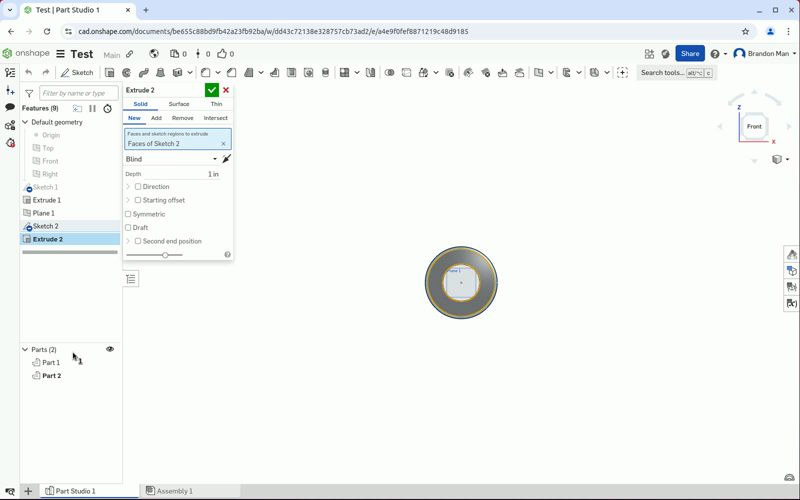
mouse_move(143, 106)
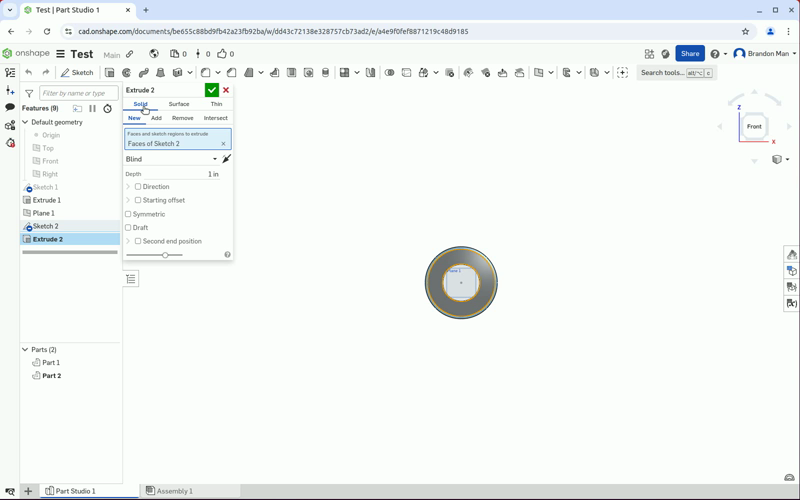
click(143, 106)
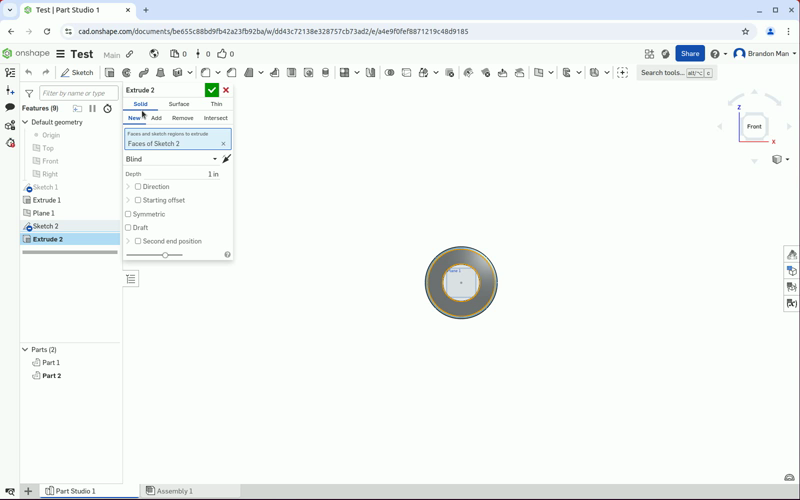
mouse_move(137, 120)
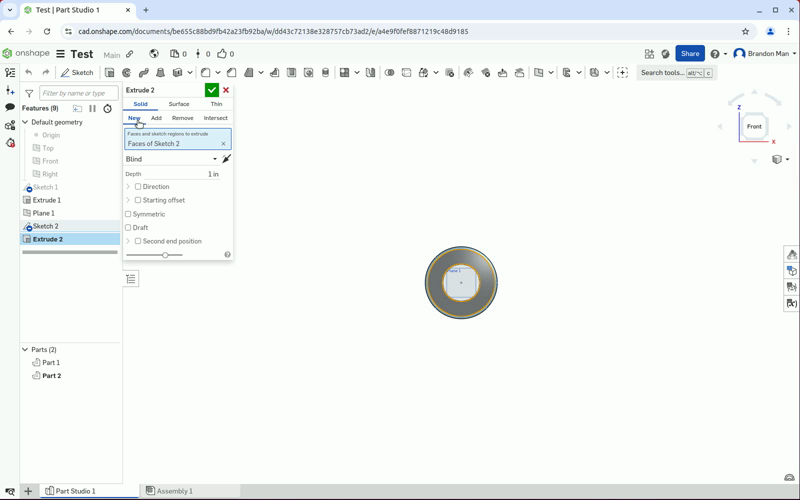
click(137, 120)
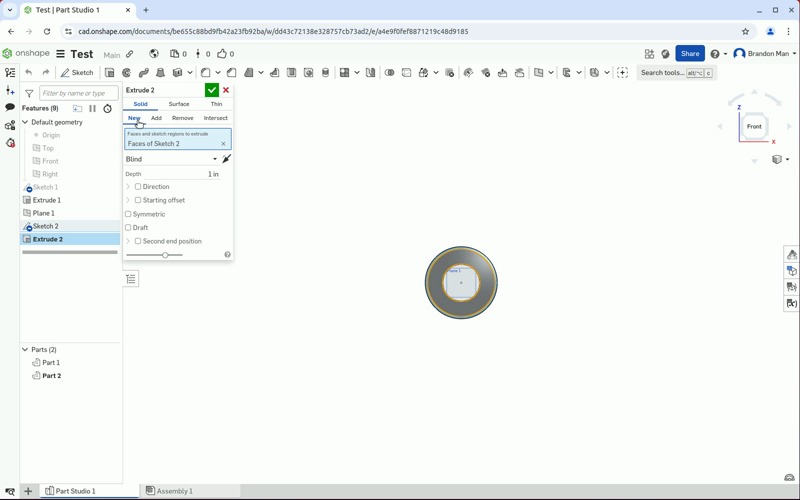
key(tab, 4)
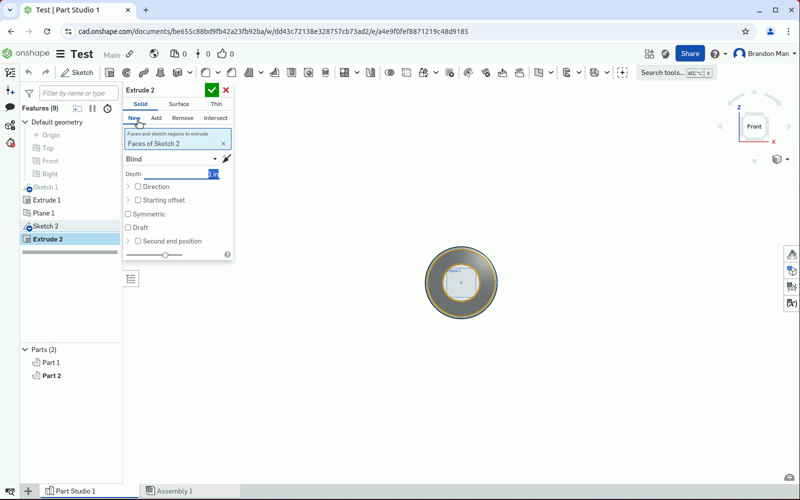
text(0.963)
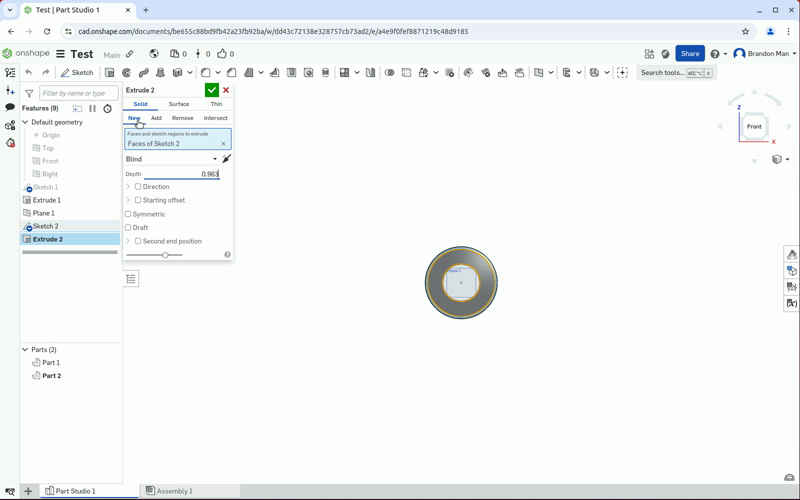
key(enter)
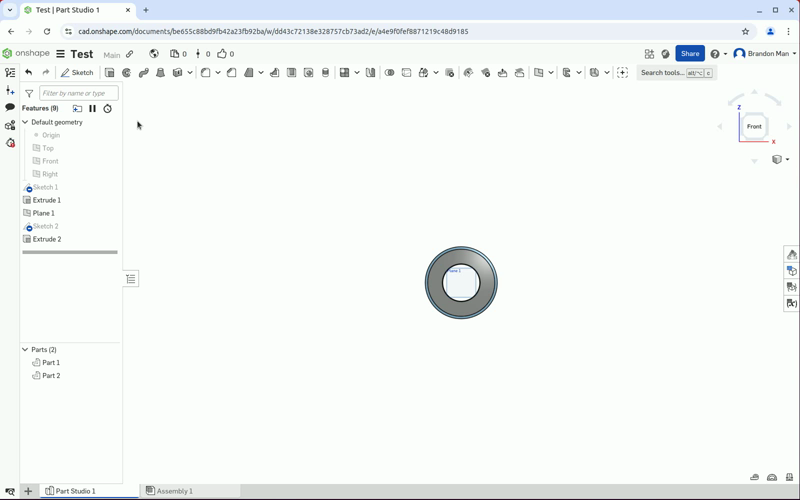
key(shift+h)
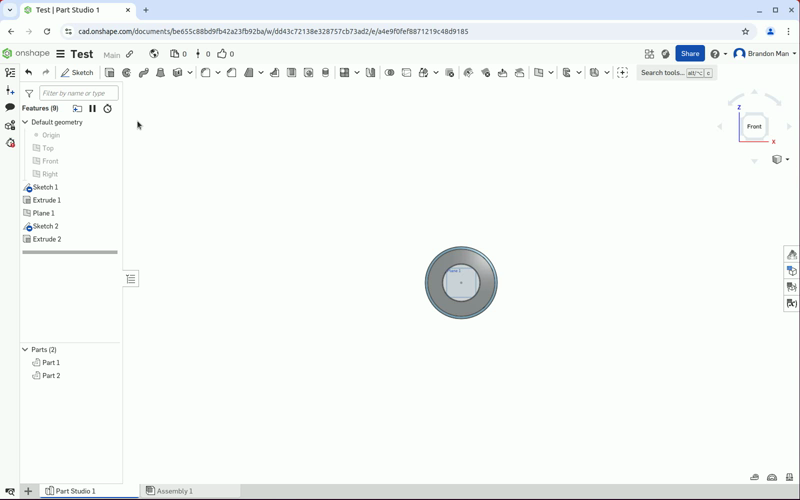
key(shift+h)
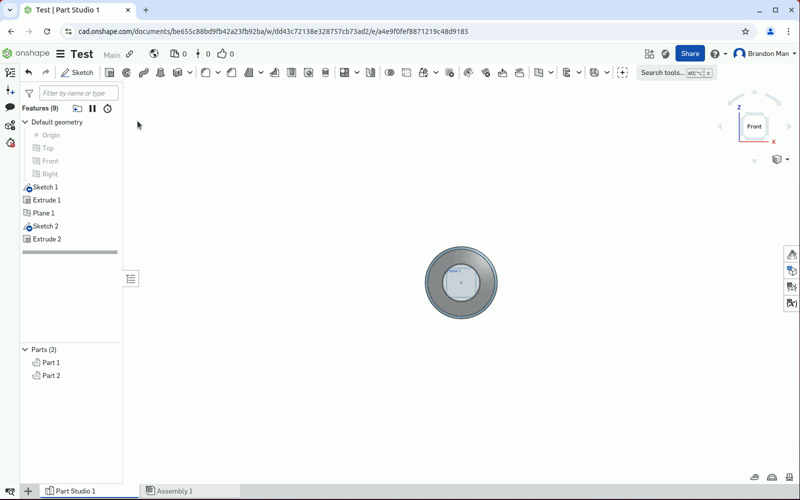
key(shift+7)
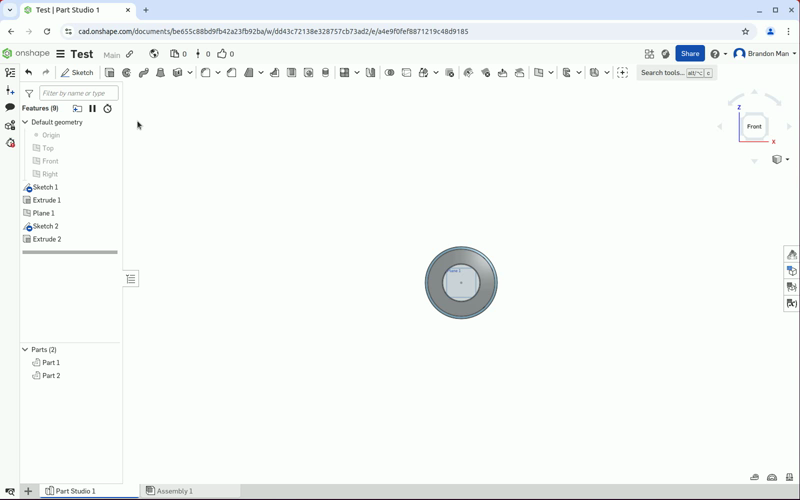
key(left, 2)
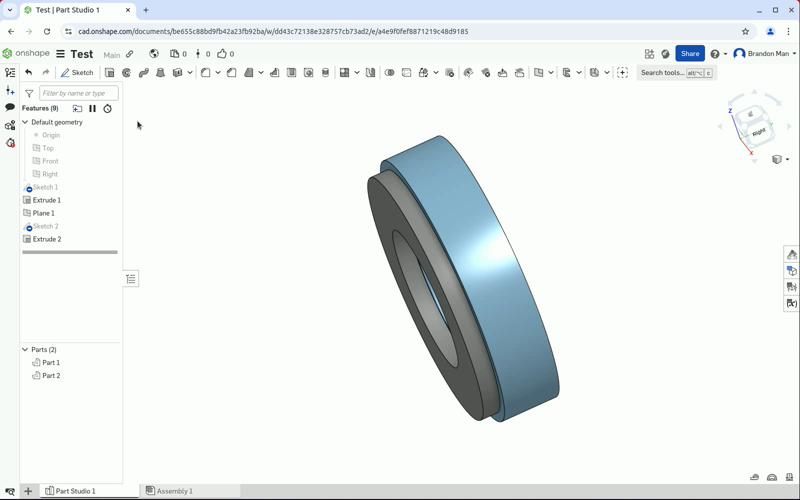
key(down, 2)
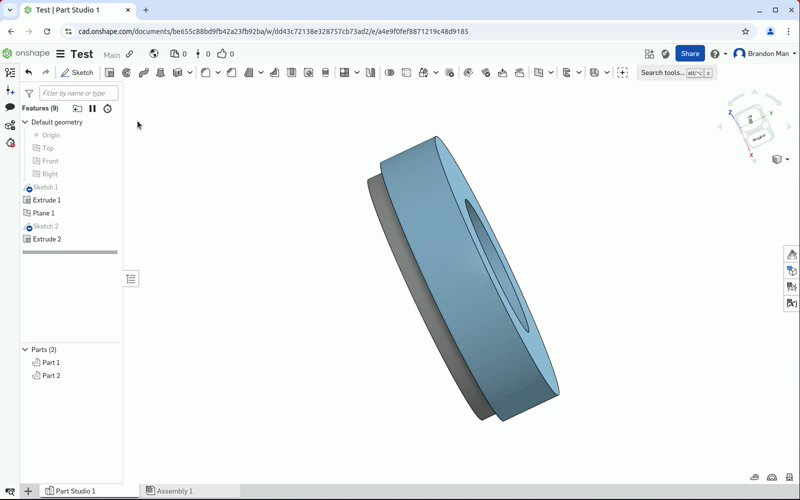
key(up, 2)
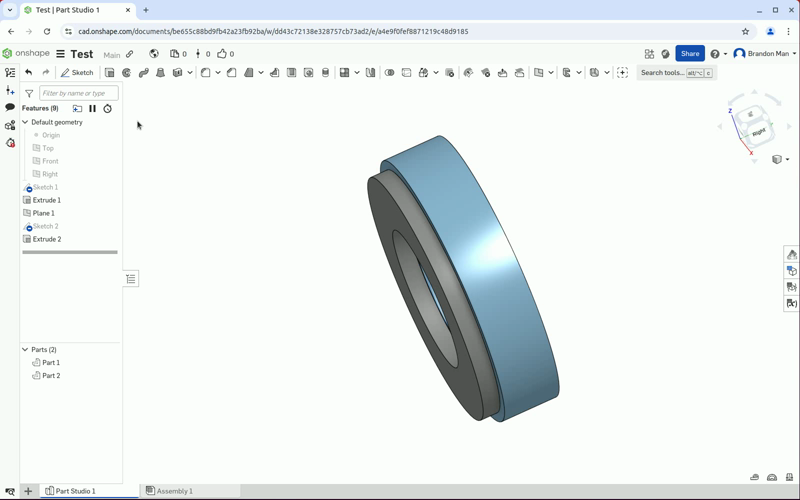
key(right, 2)
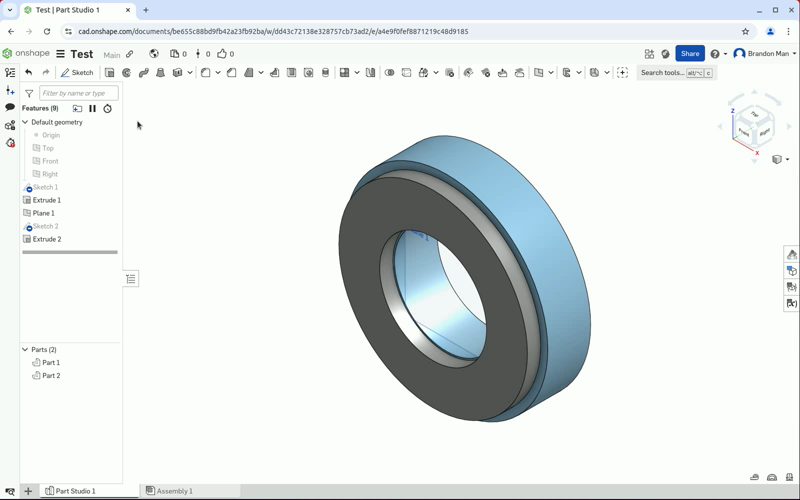
mouse_move(73, 189)
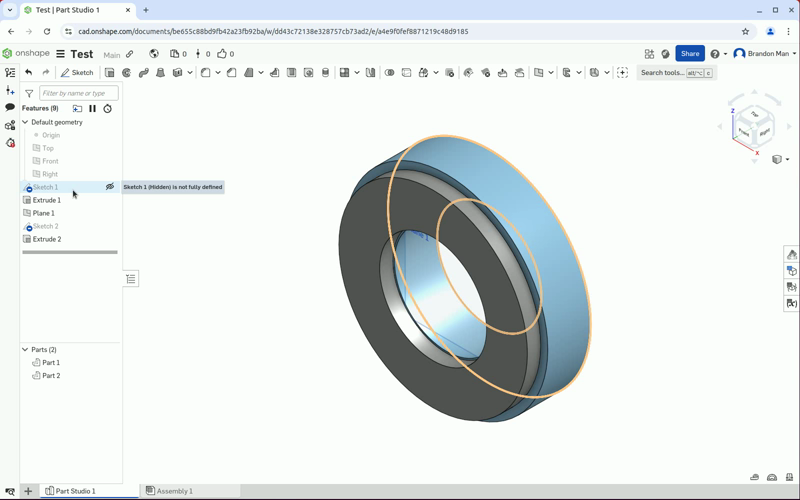
click(73, 189)